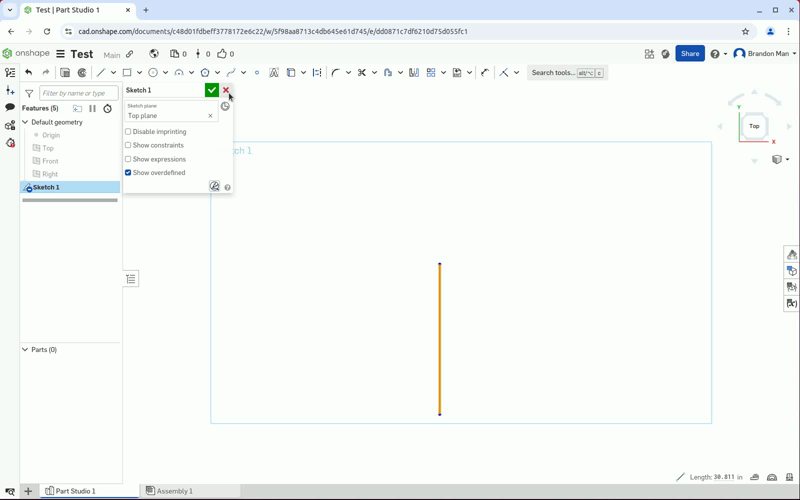
key(shift+h)
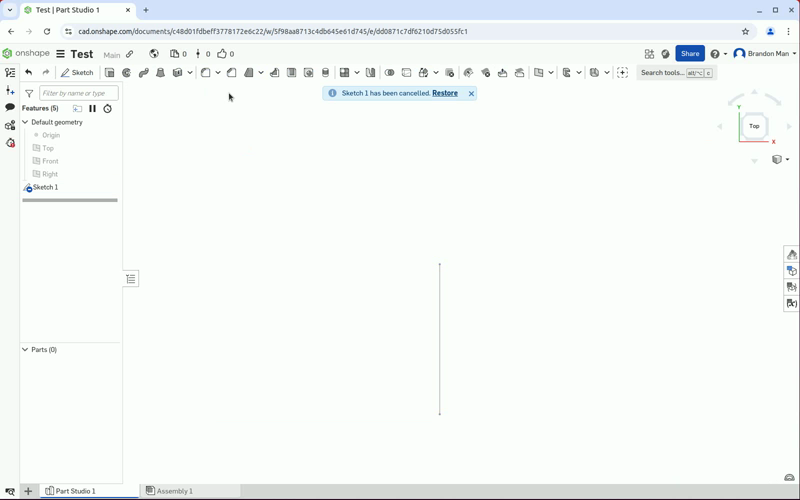
key(shift+s)
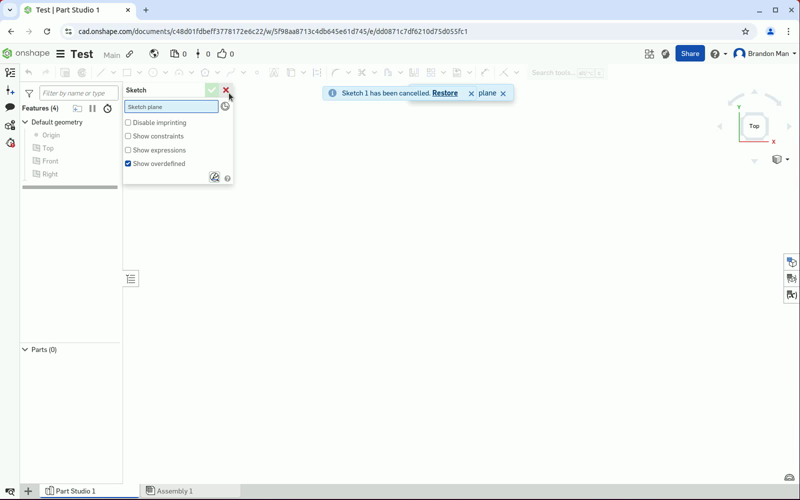
mouse_move(73, 150)
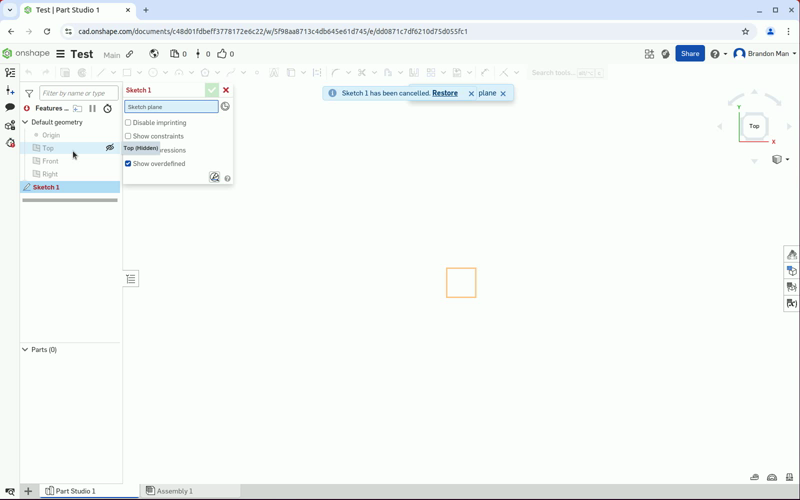
click(73, 150)
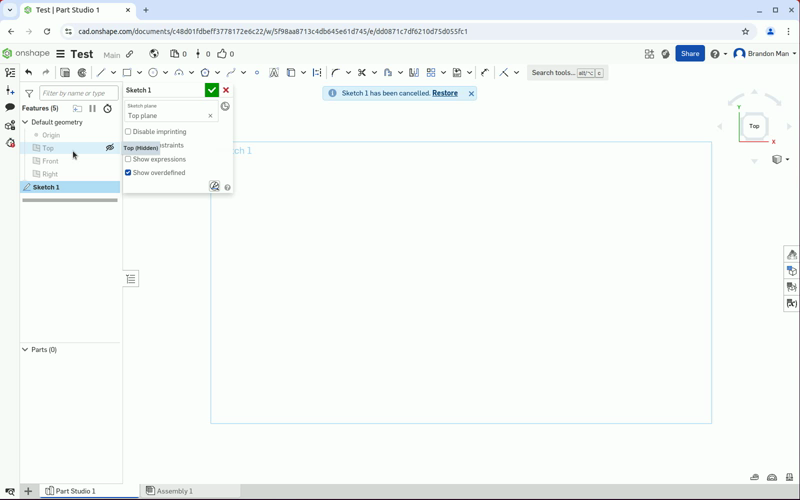
mouse_move(73, 352)
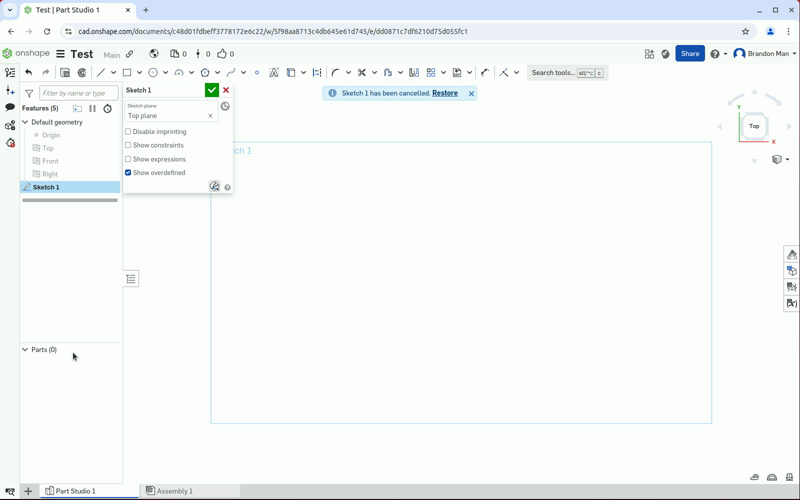
key(y)
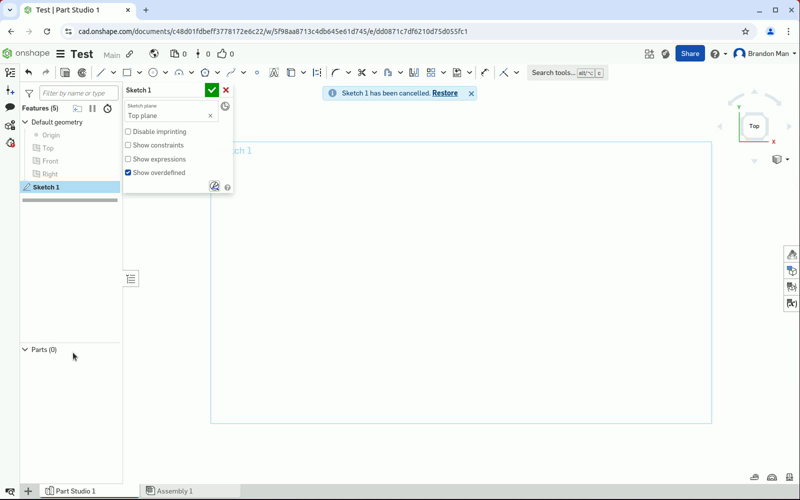
key(l)
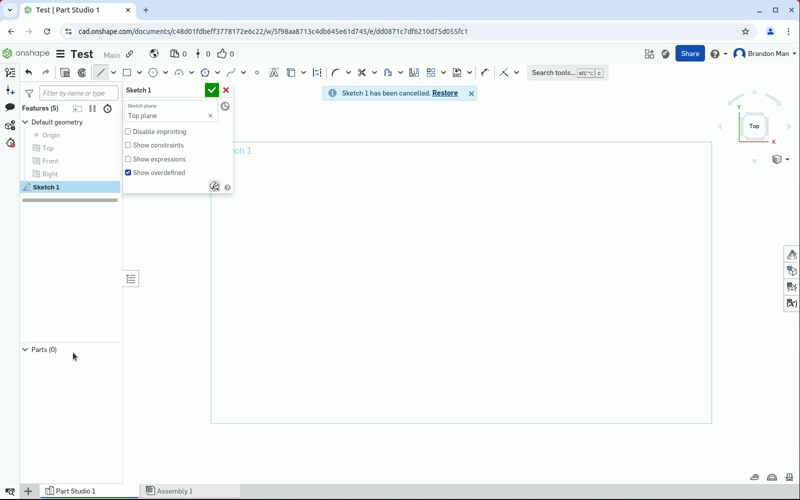
key_down(shift)
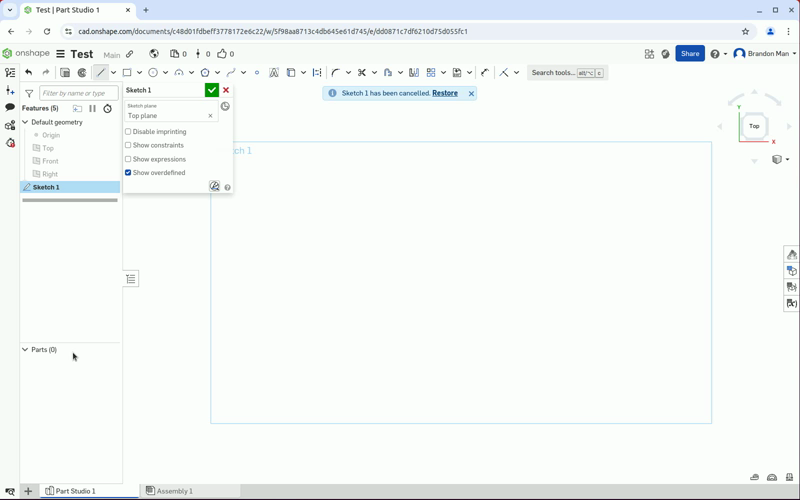
mouse_move(460, 345)
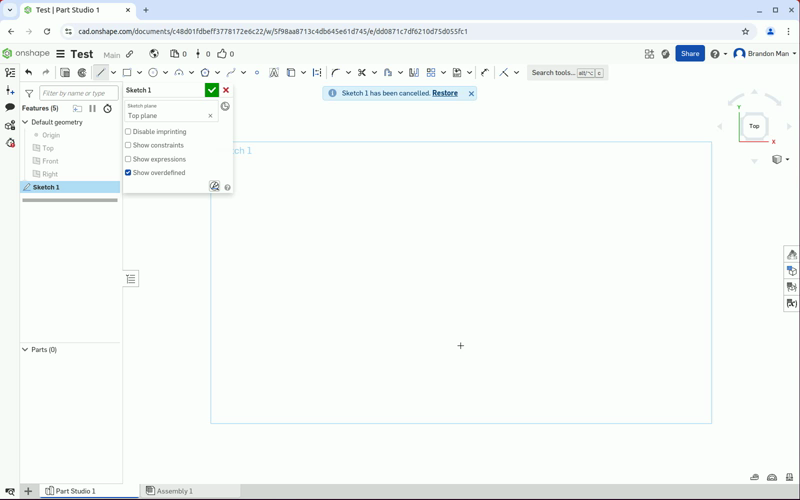
click(460, 345)
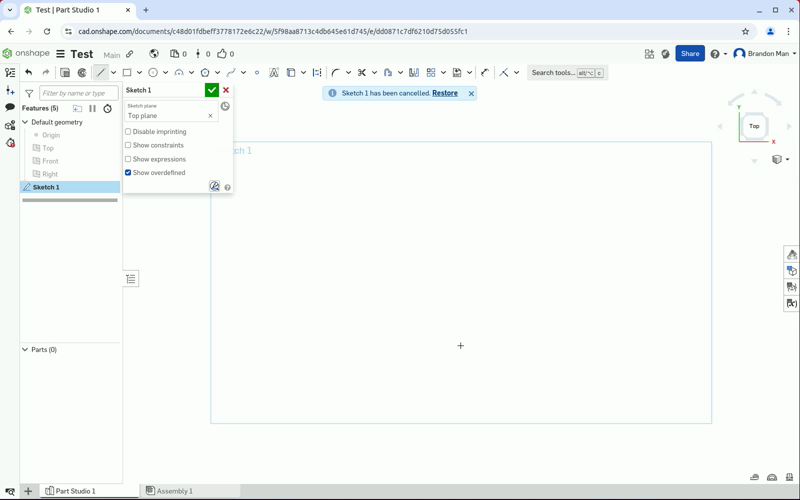
key_up(shift)
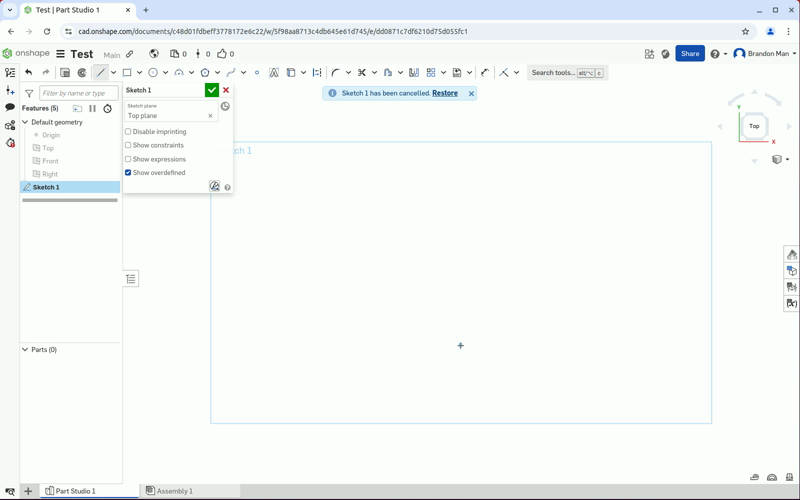
key_down(shift)
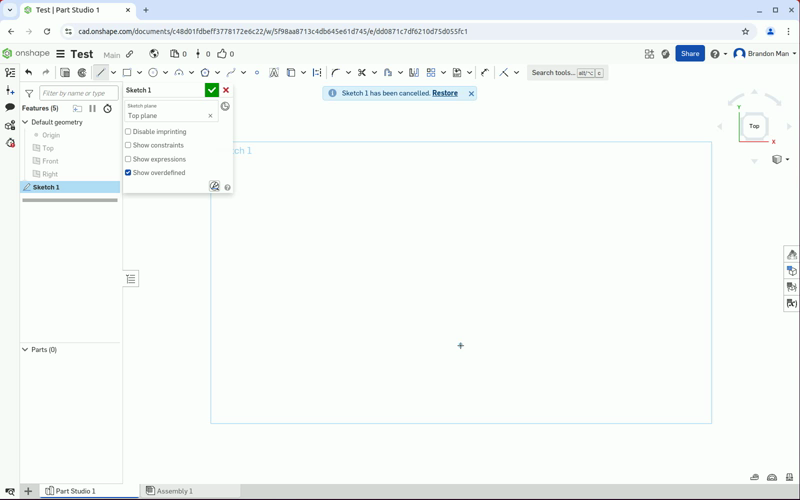
mouse_move(544, 345)
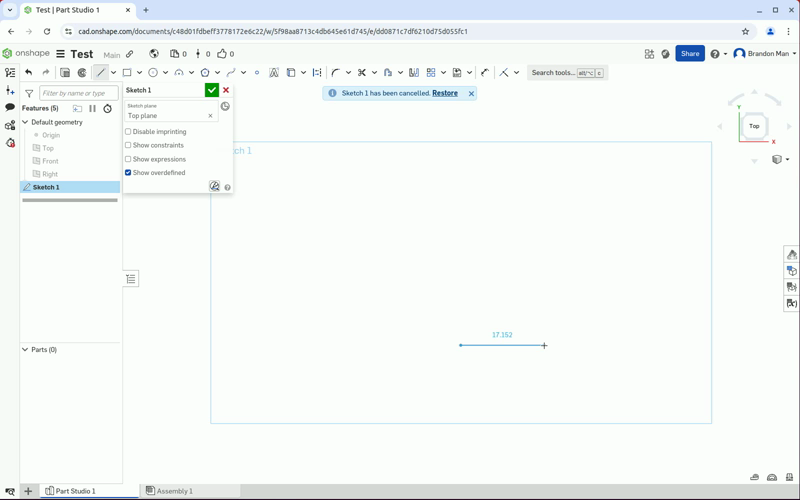
click(544, 345)
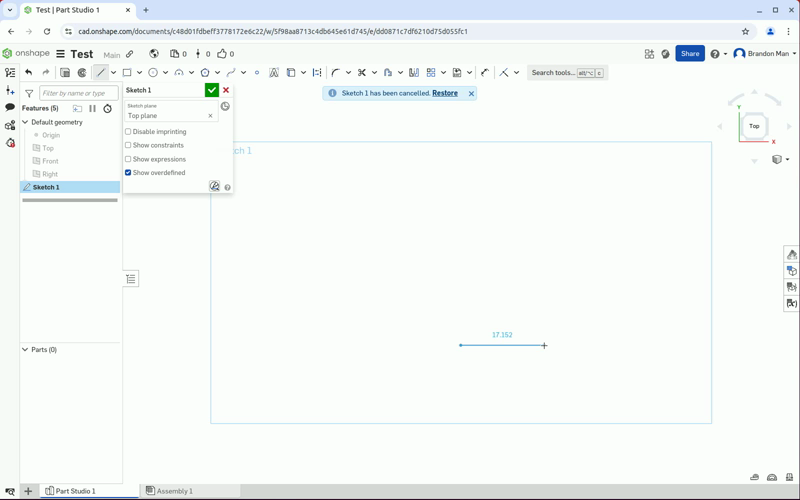
key_up(shift)
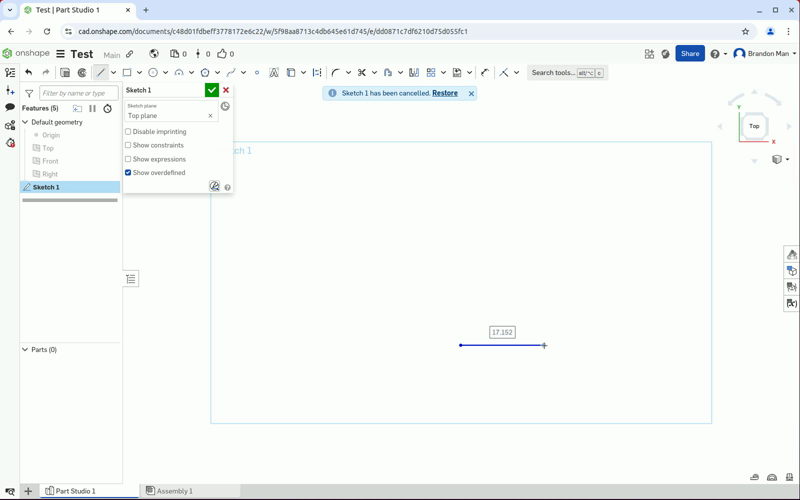
key_down(shift)
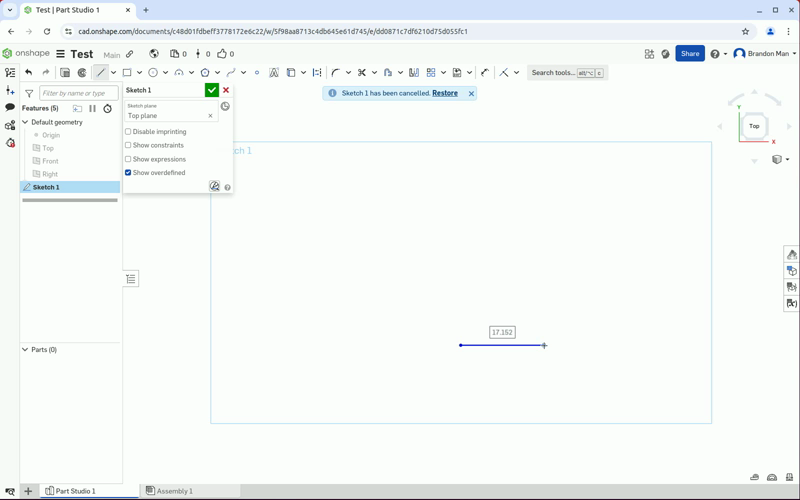
mouse_move(544, 282)
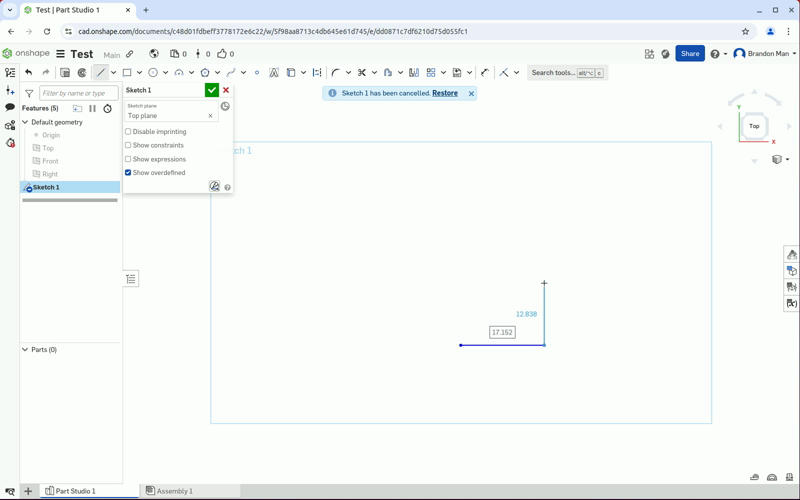
click(544, 282)
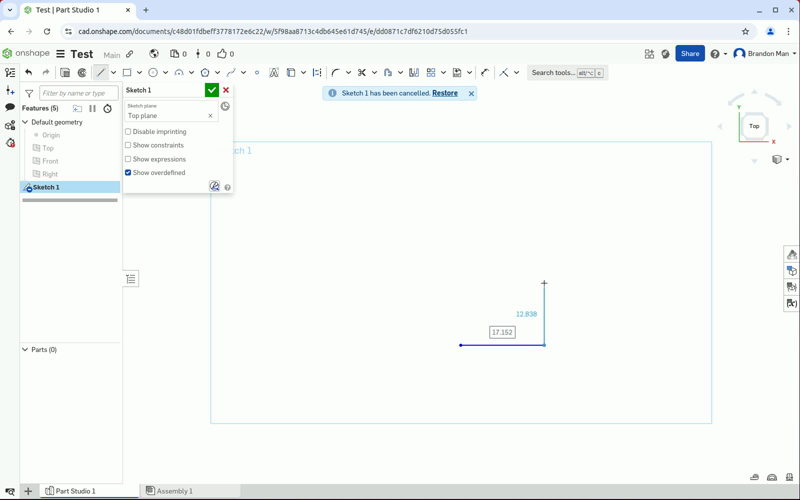
key_up(shift)
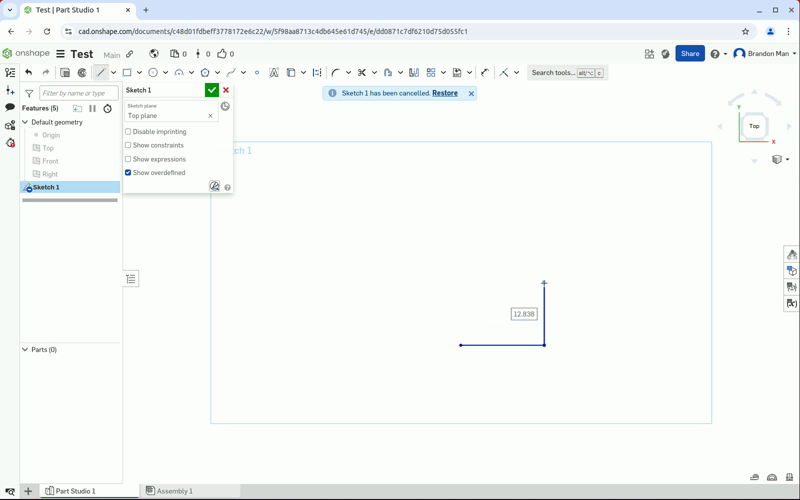
key_down(shift)
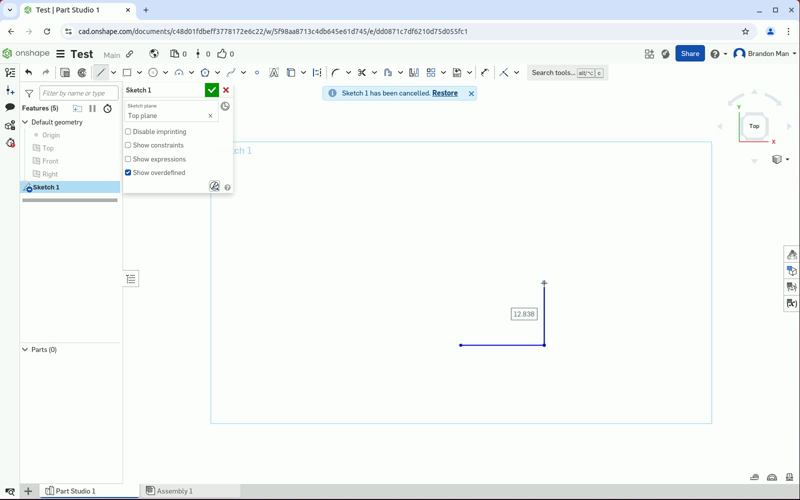
mouse_move(460, 282)
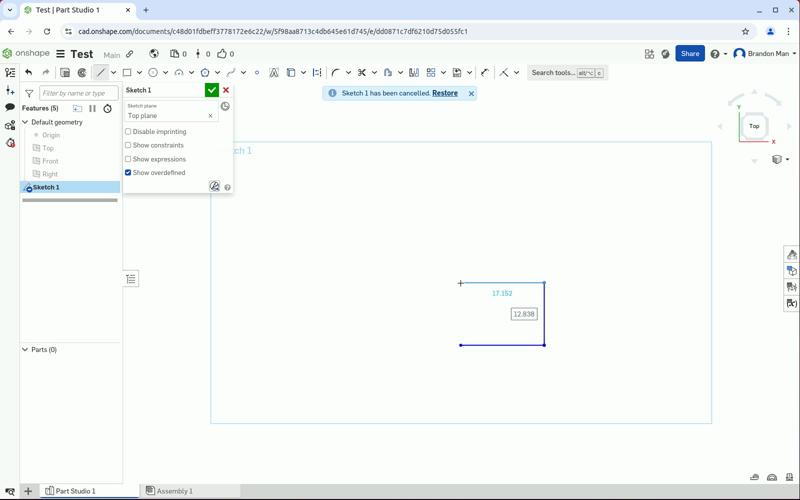
click(460, 282)
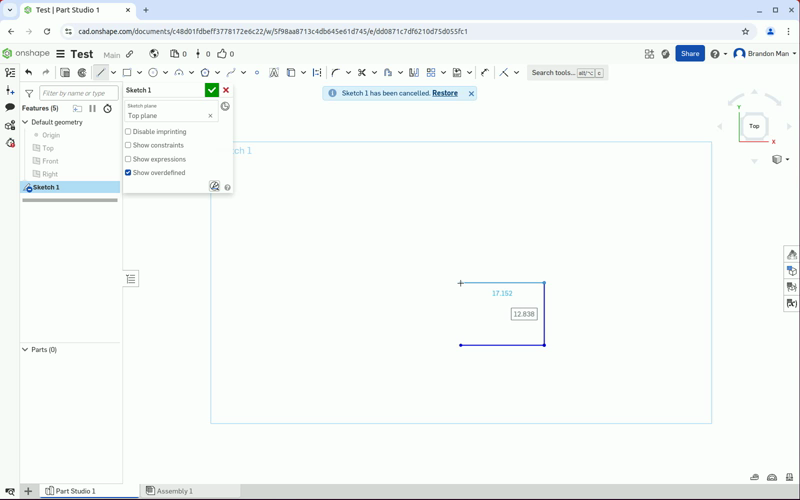
key_up(shift)
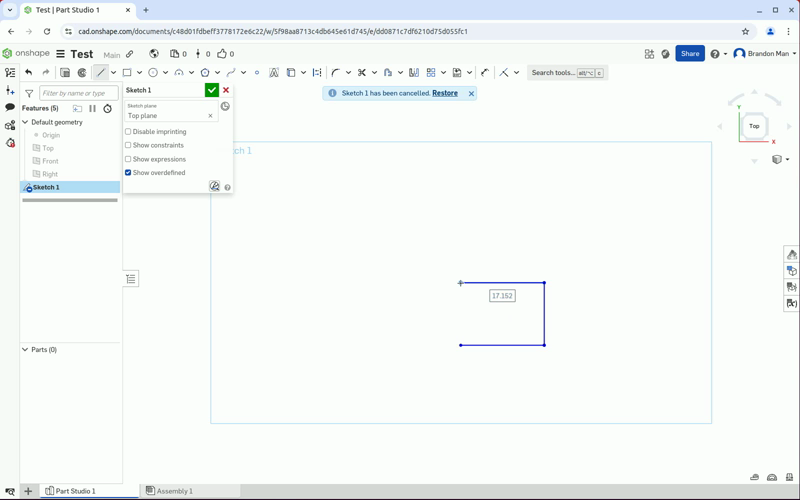
key_down(shift)
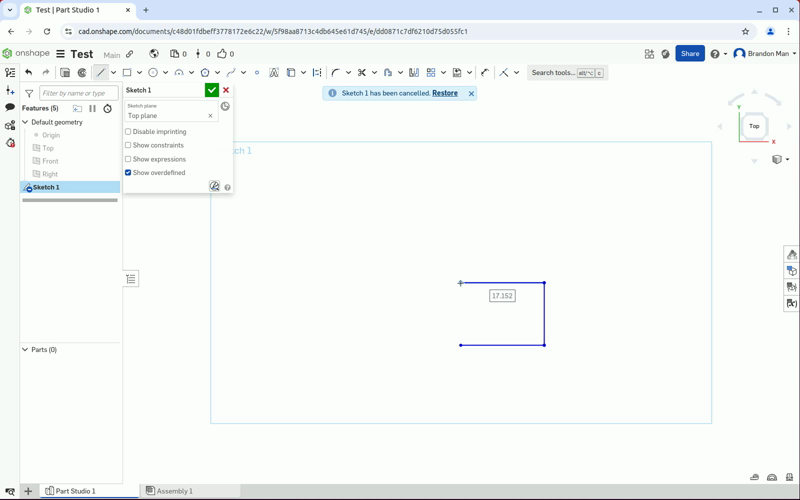
mouse_move(460, 345)
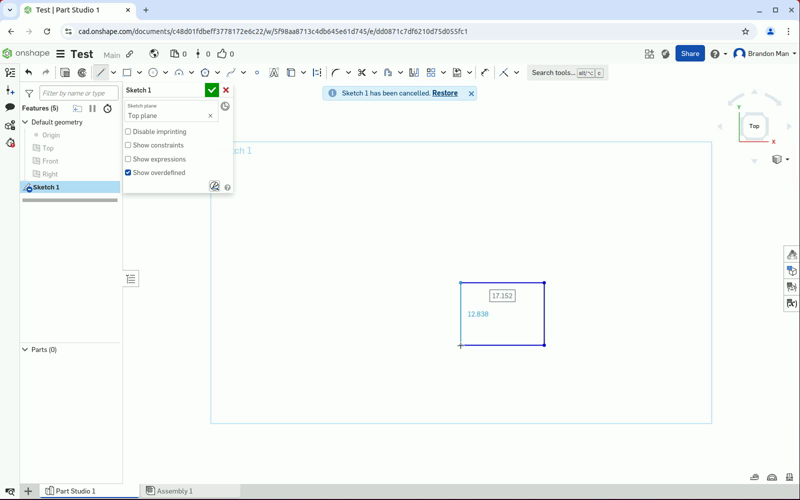
key_up(shift)
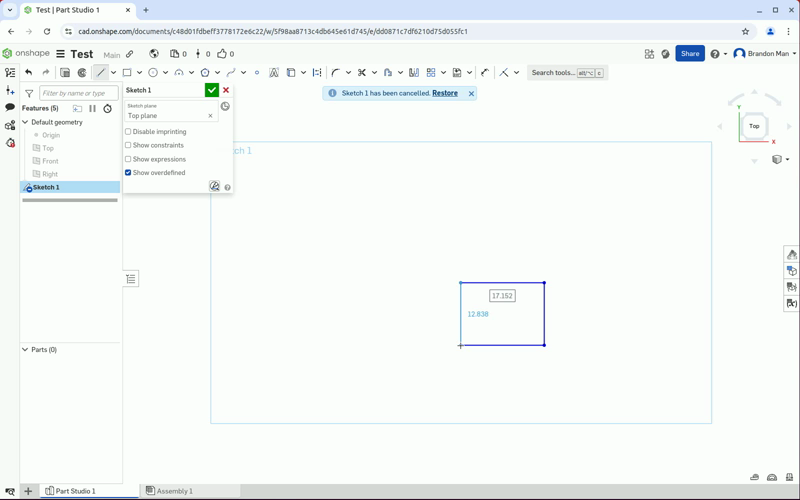
click(460, 345)
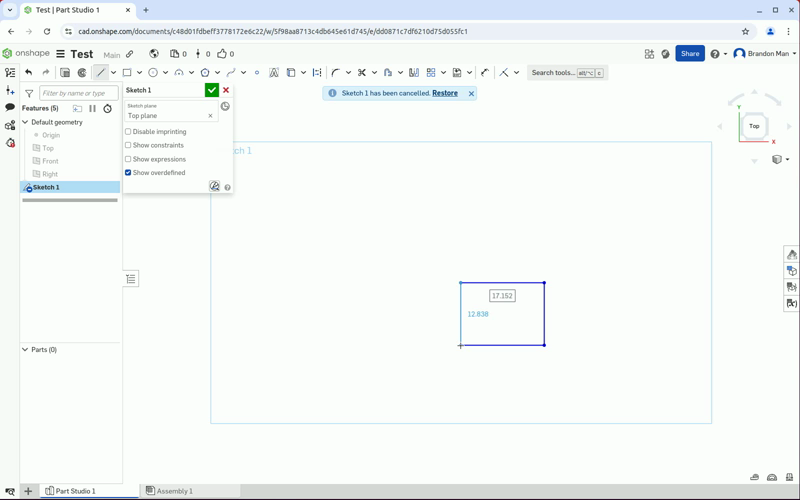
key(esc)
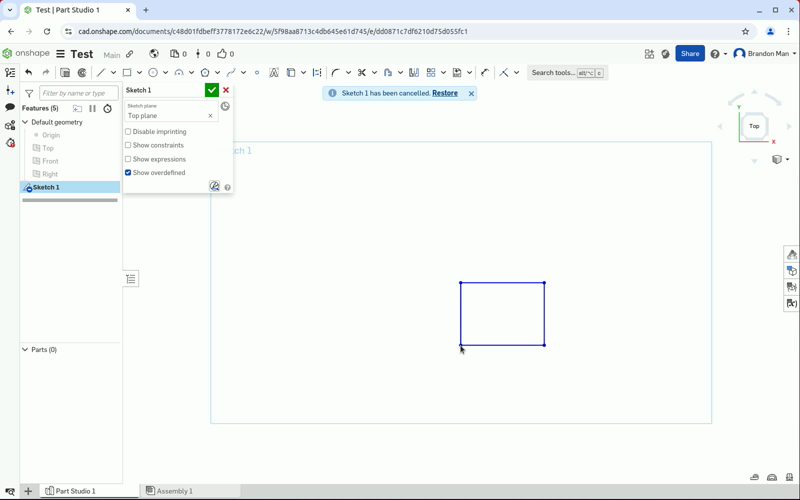
mouse_move(494, 318)
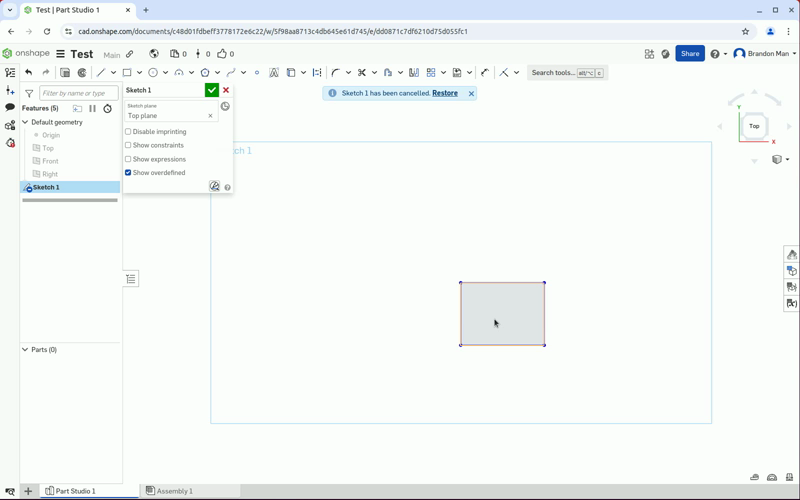
click(494, 318)
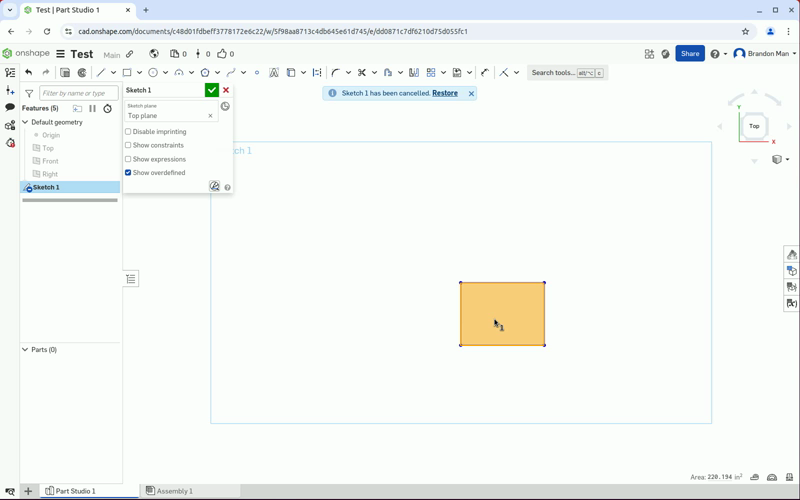
mouse_move(73, 352)
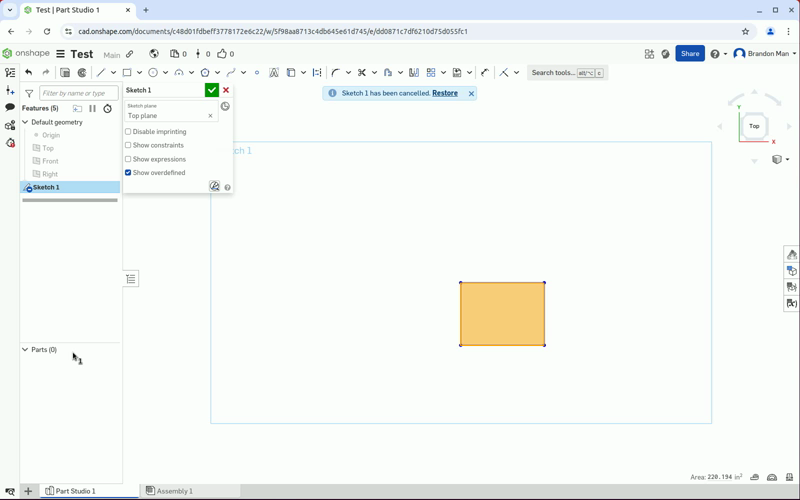
key(shift+y)
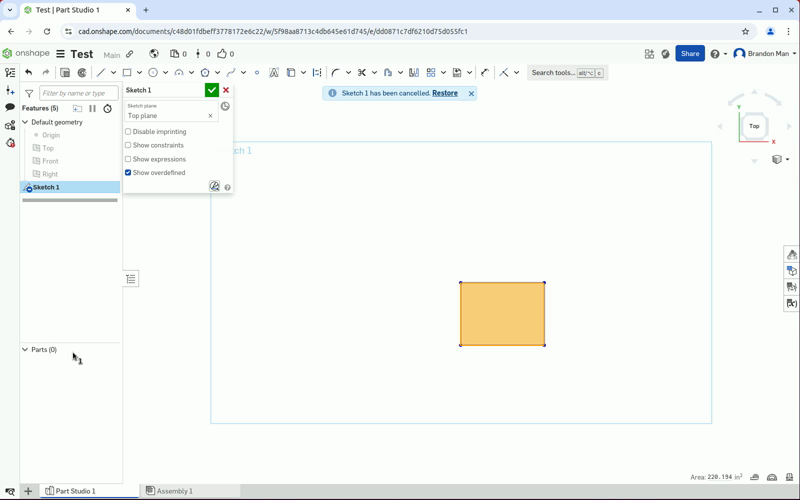
key(shift+e)
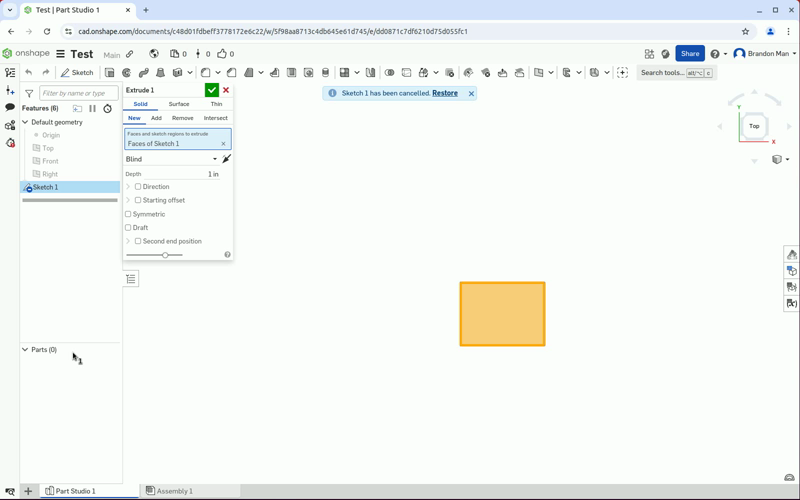
mouse_move(143, 106)
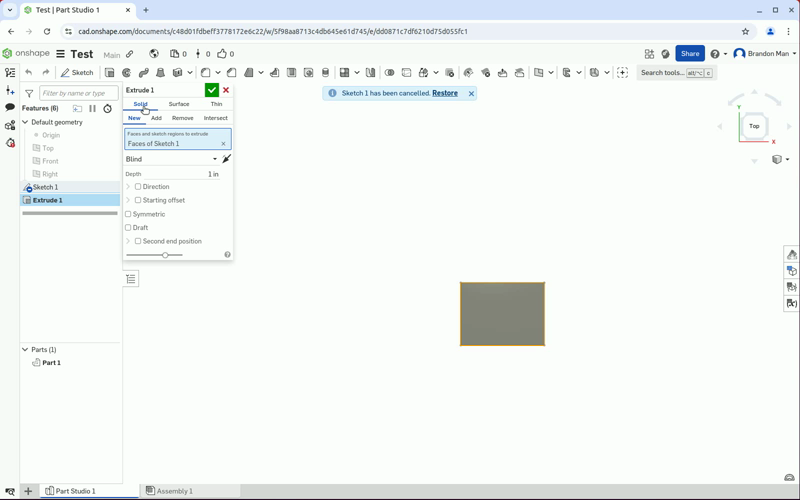
click(143, 106)
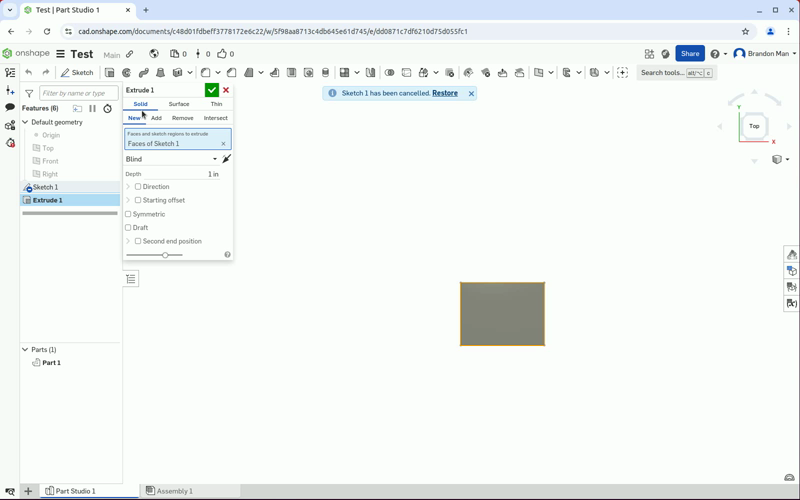
mouse_move(137, 120)
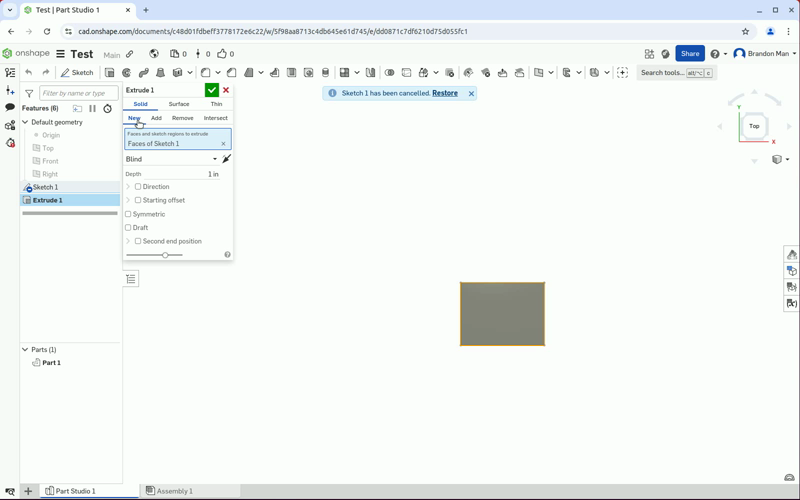
click(137, 120)
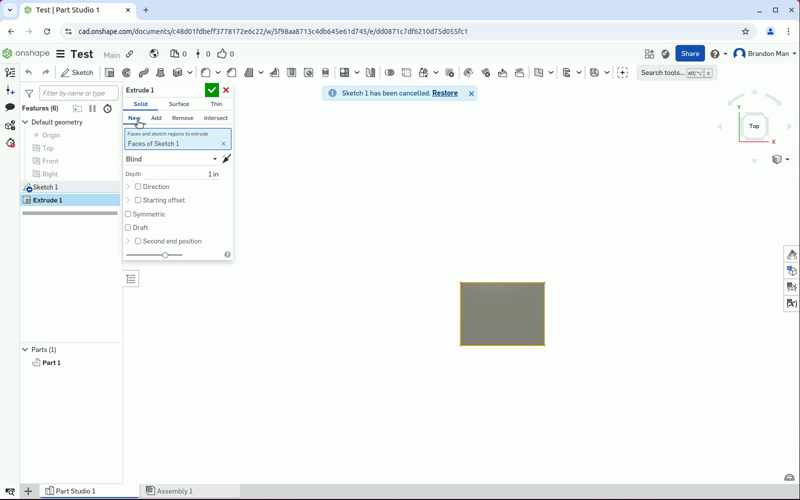
key(tab, 4)
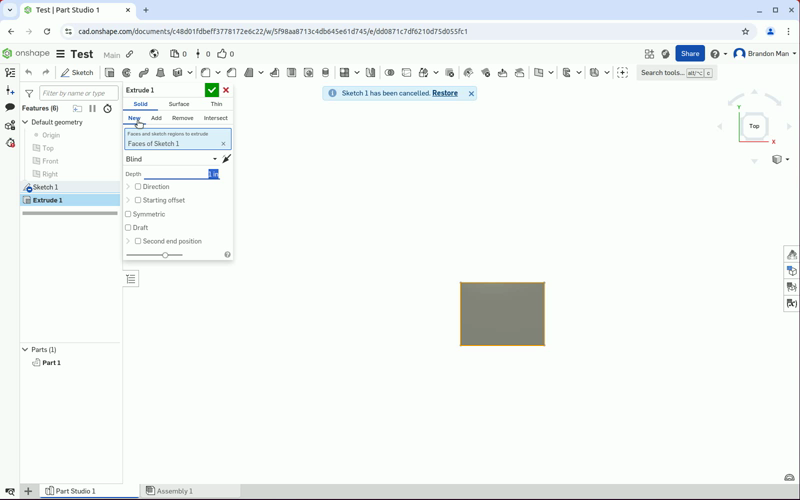
text(0.241)
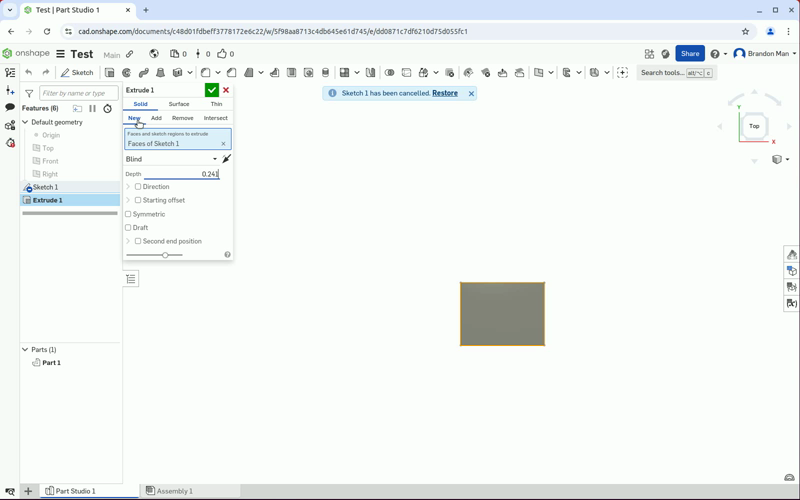
key(enter)
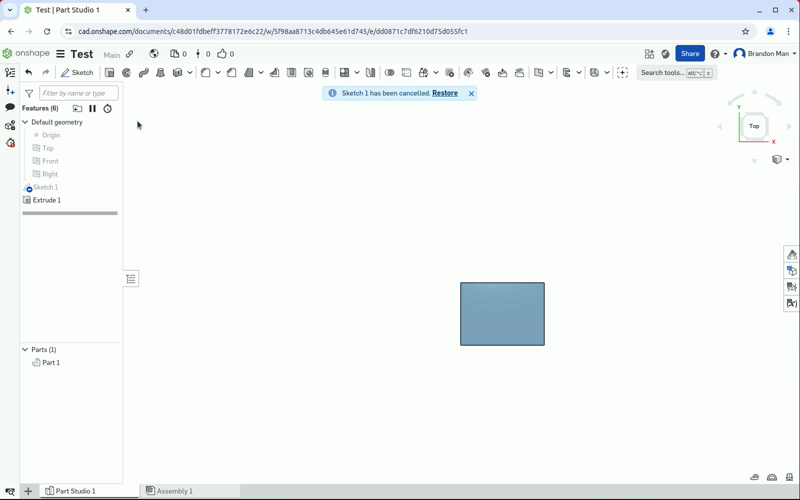
key(shift+h)
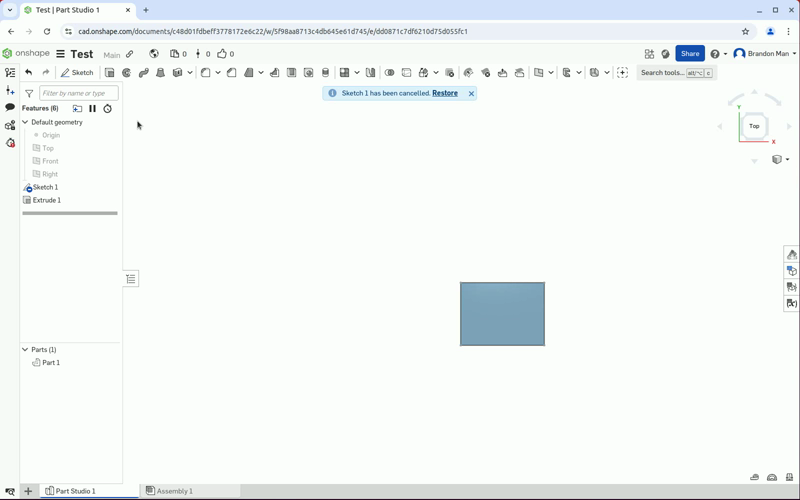
key(shift+h)
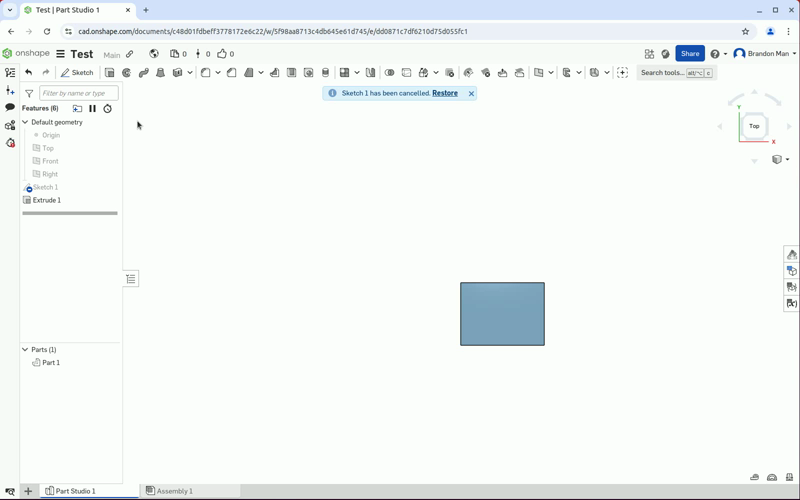
mouse_move(73, 189)
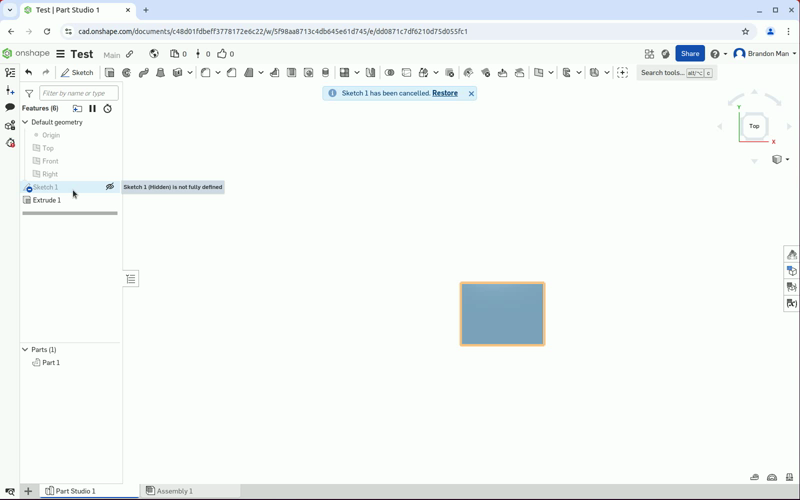
click(73, 189)
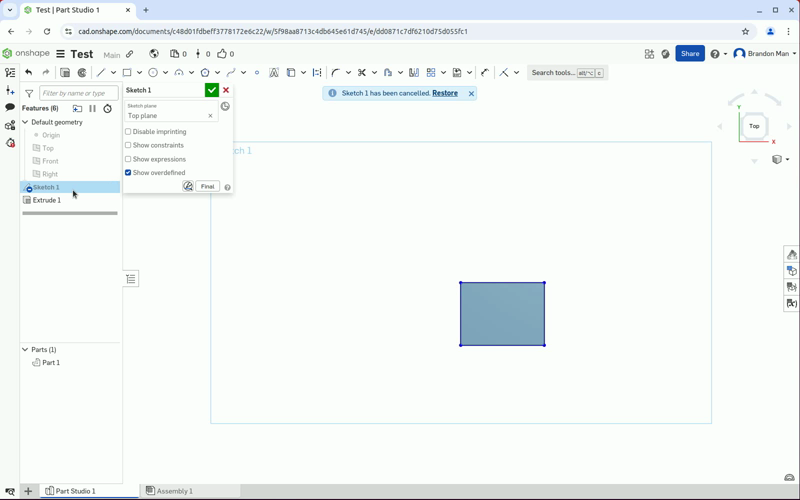
mouse_move(229, 92)
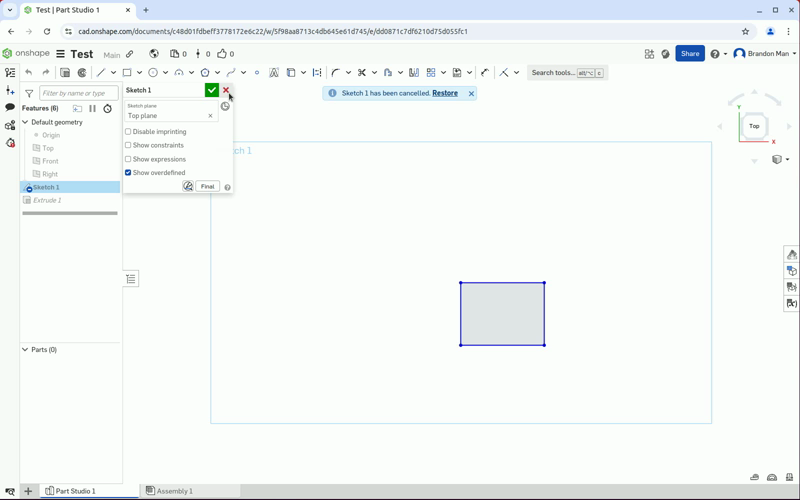
click(229, 92)
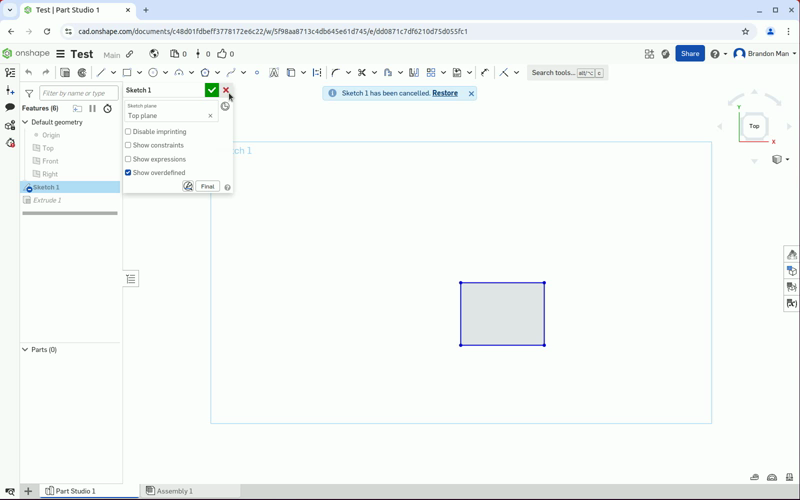
key(shift+s)
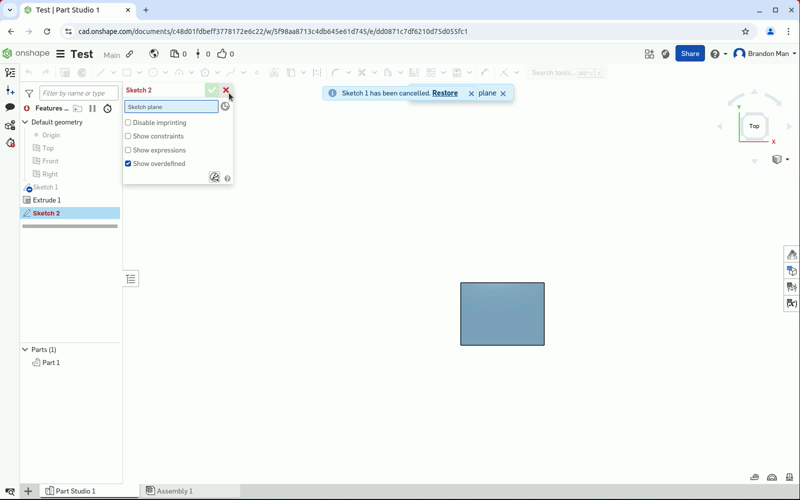
mouse_move(73, 150)
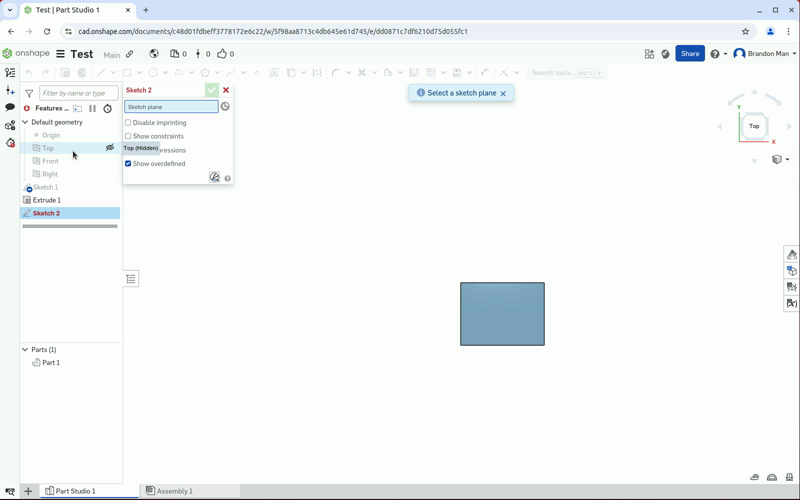
click(73, 150)
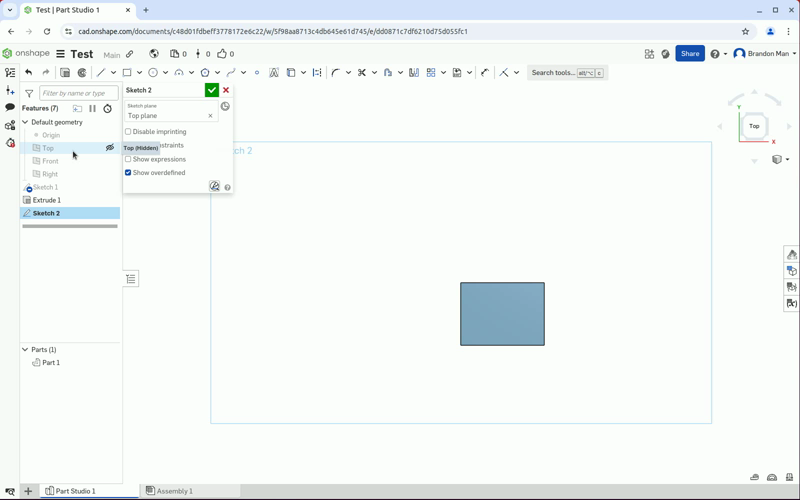
mouse_move(73, 352)
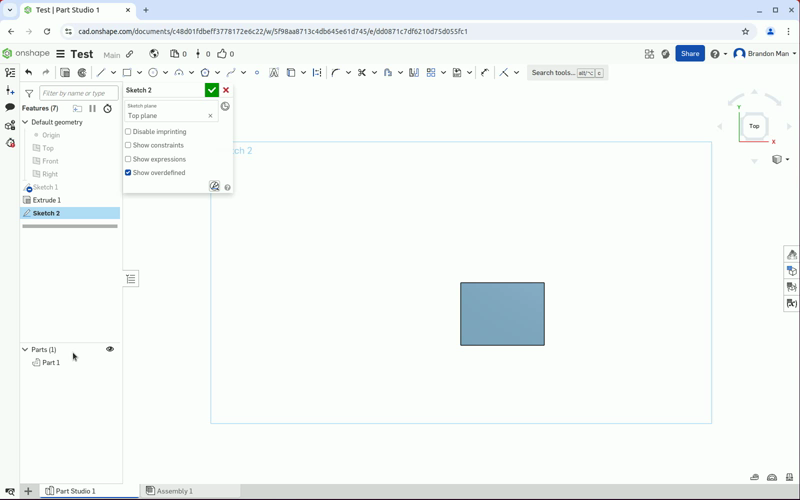
key(y)
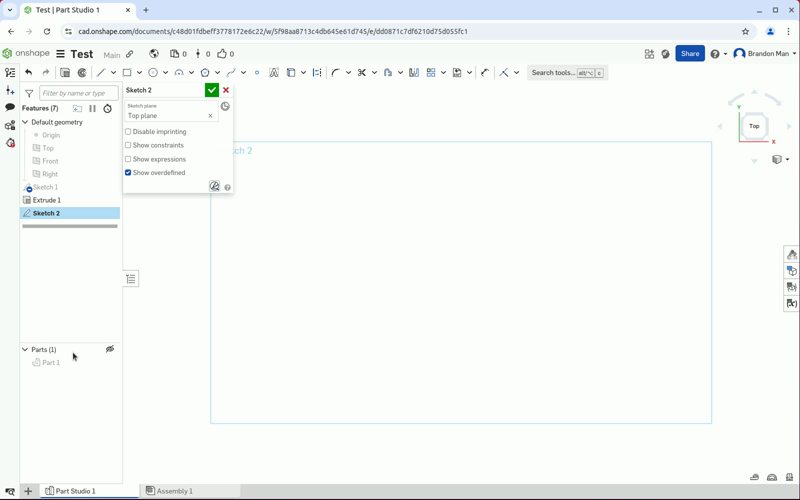
key(l)
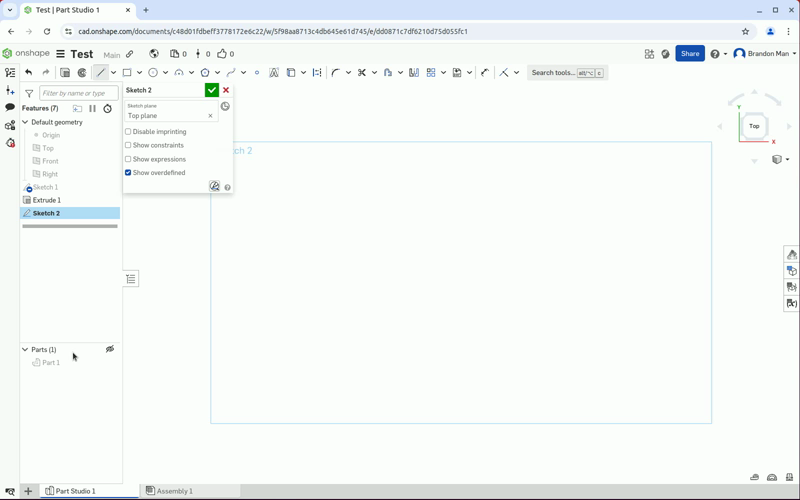
key_down(shift)
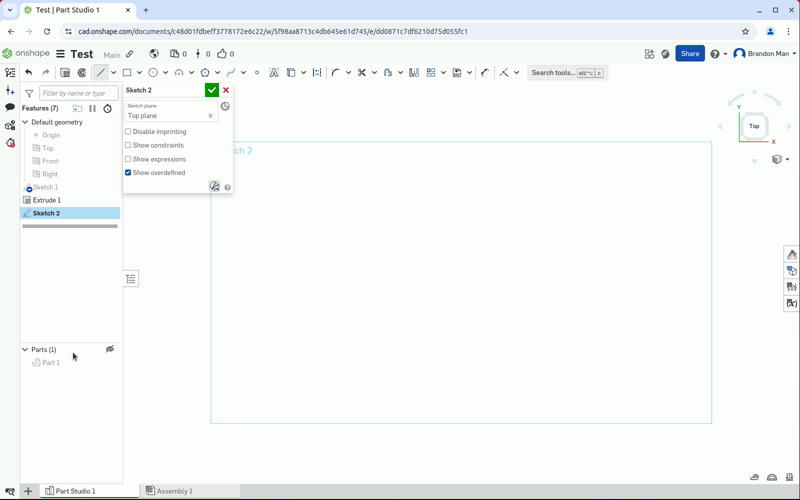
mouse_move(460, 345)
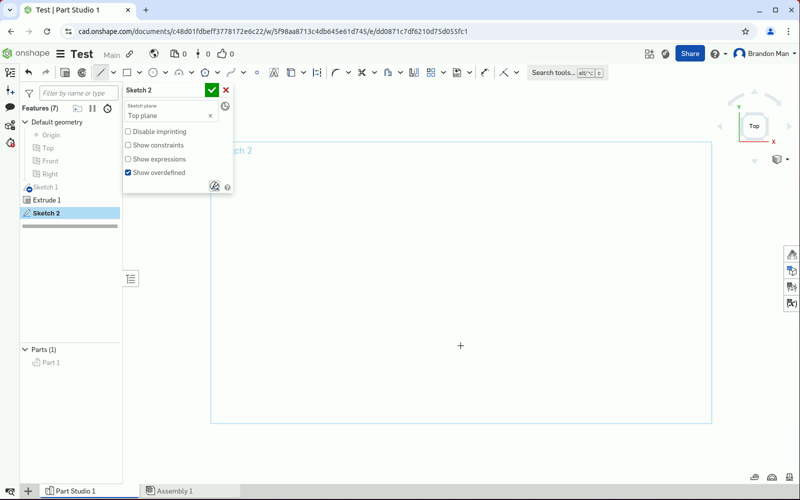
click(460, 345)
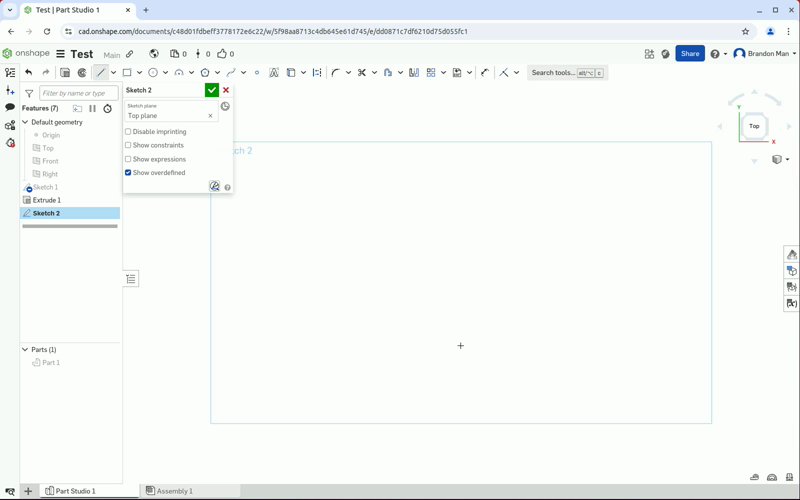
key_up(shift)
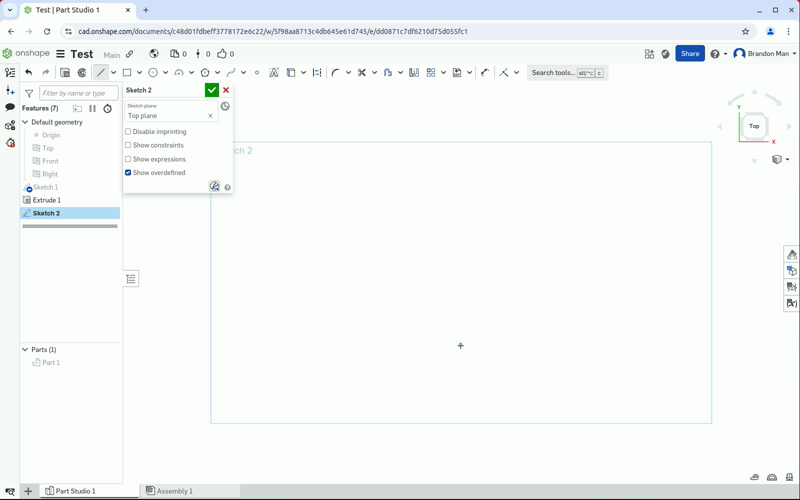
key_down(shift)
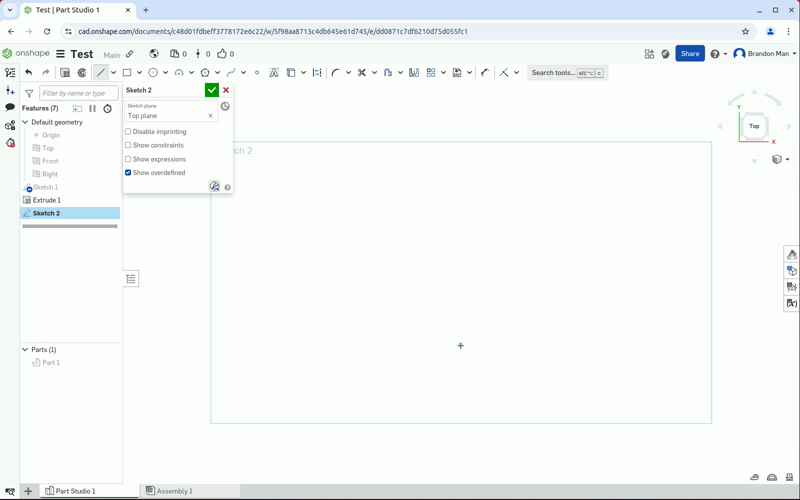
mouse_move(573, 345)
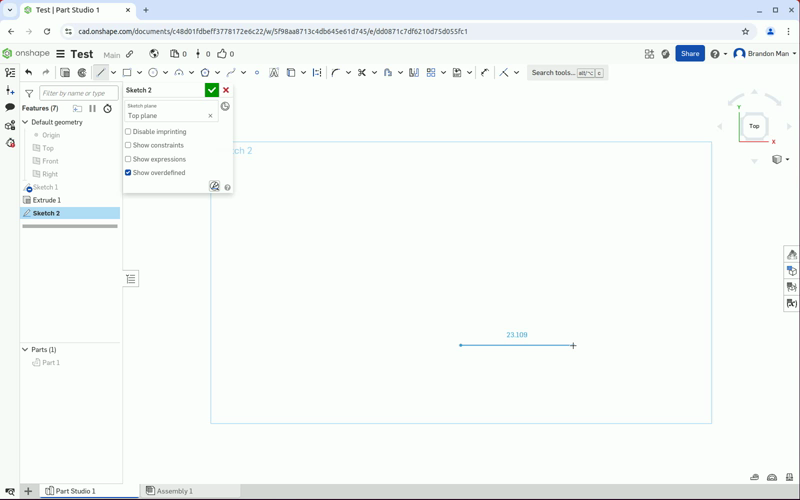
click(573, 345)
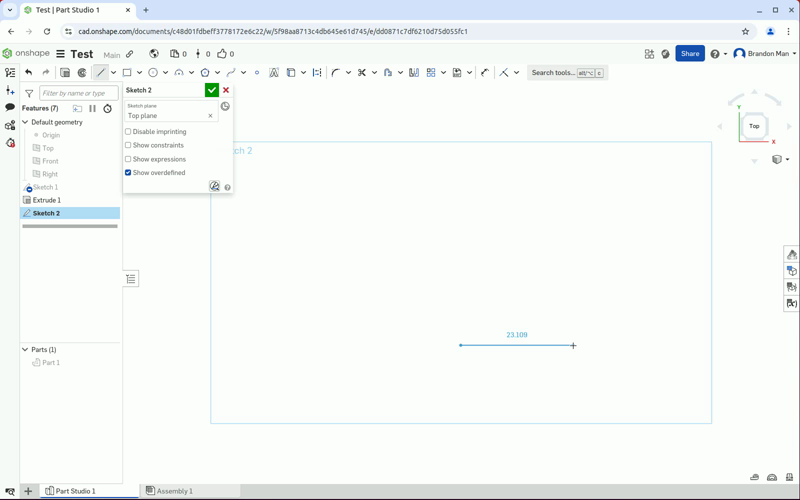
key_up(shift)
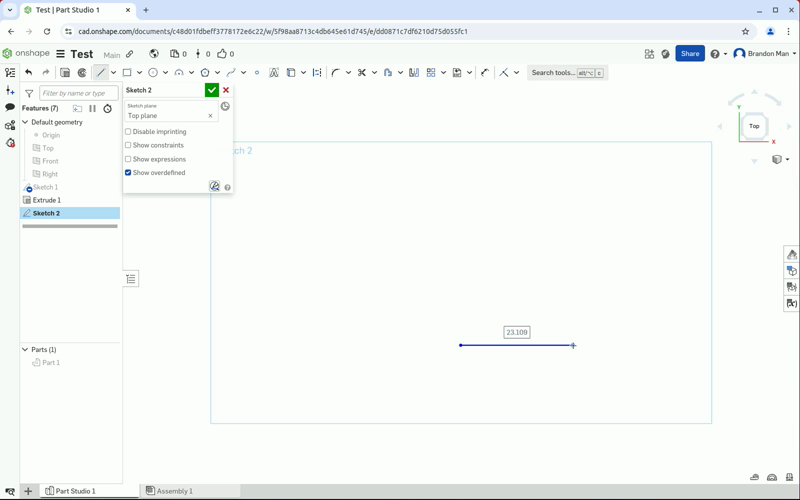
key_down(shift)
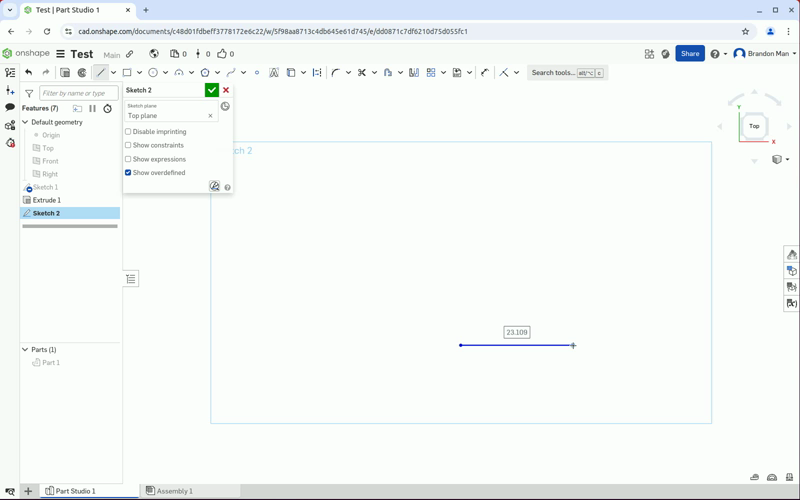
mouse_move(573, 282)
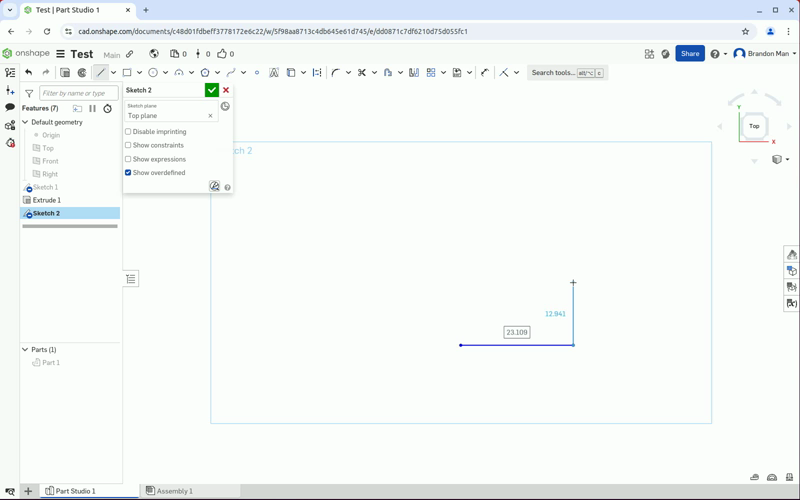
click(573, 282)
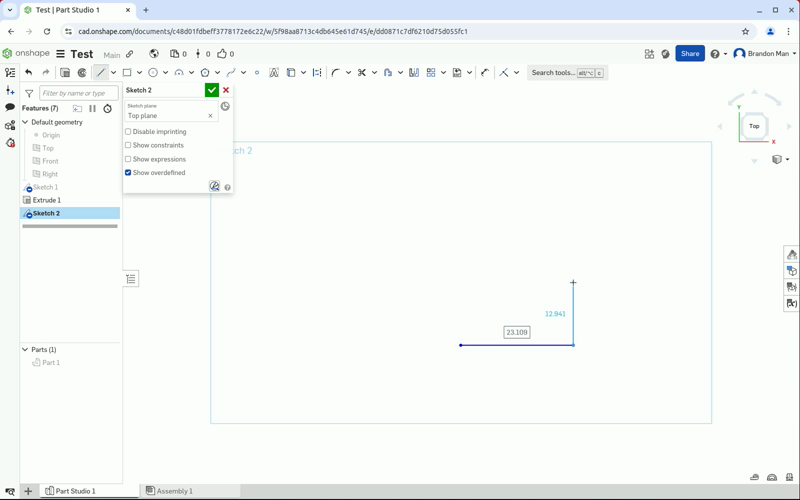
key_up(shift)
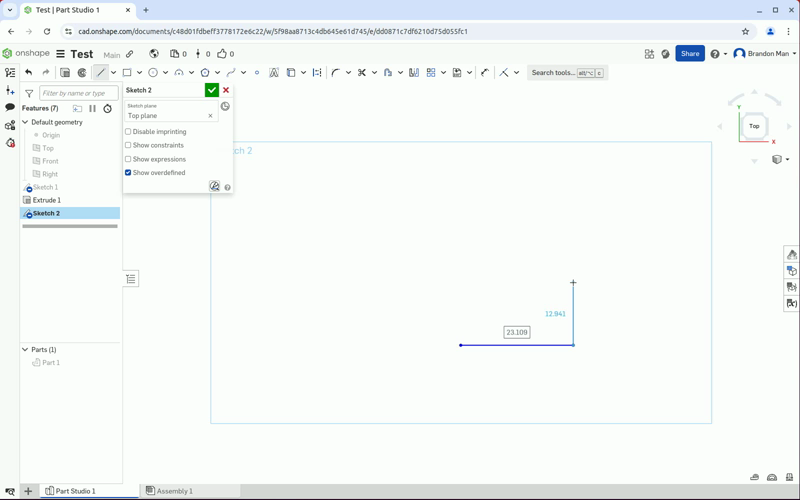
key_down(shift)
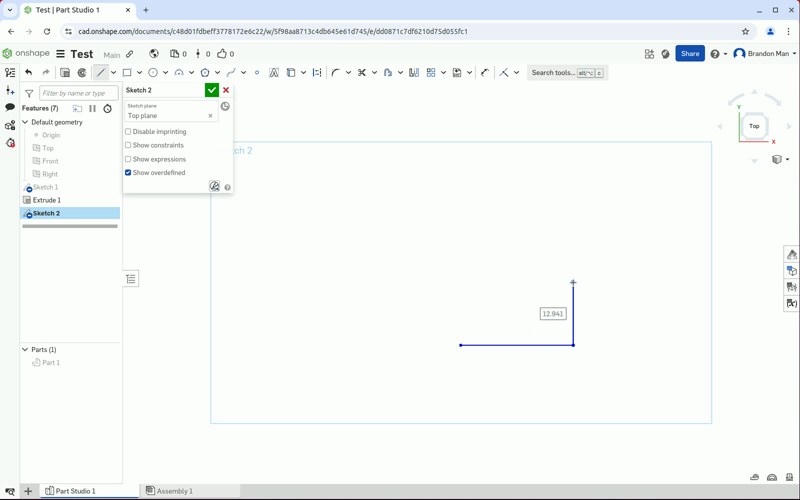
mouse_move(460, 282)
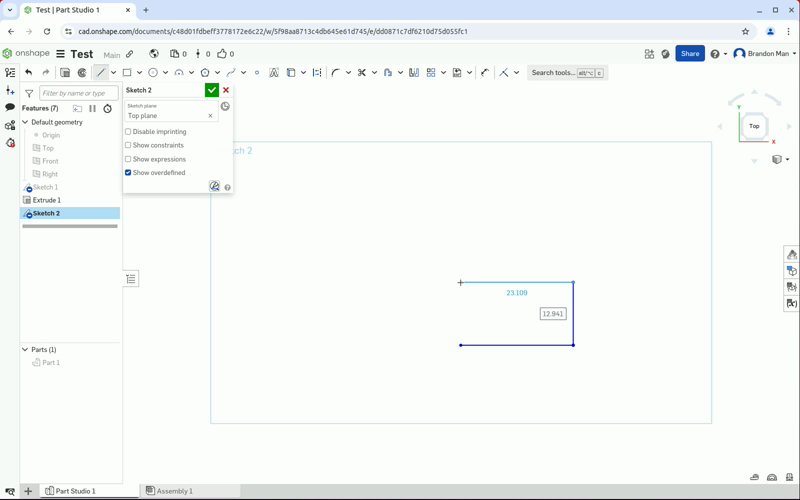
click(460, 282)
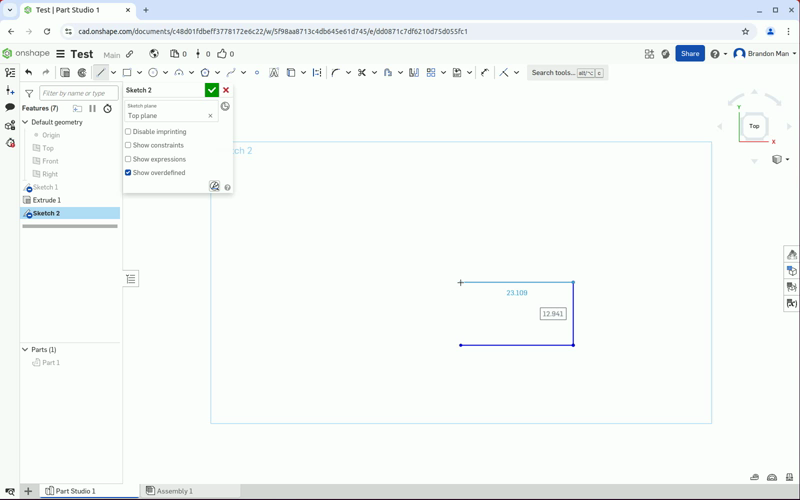
key_up(shift)
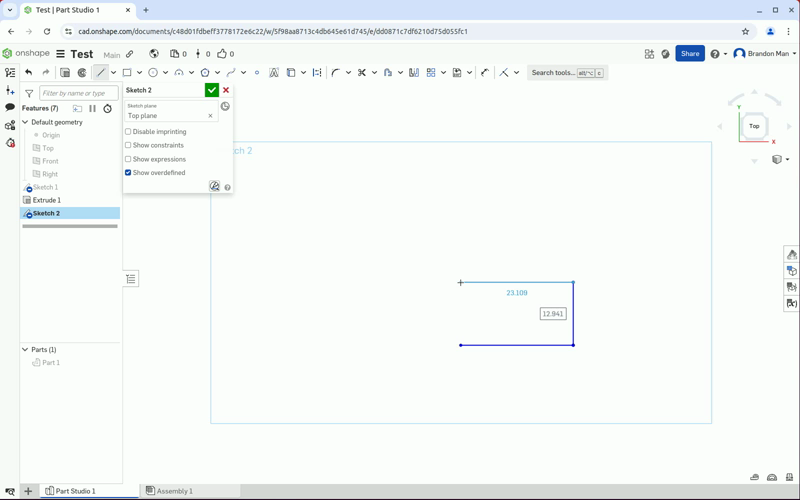
key_down(shift)
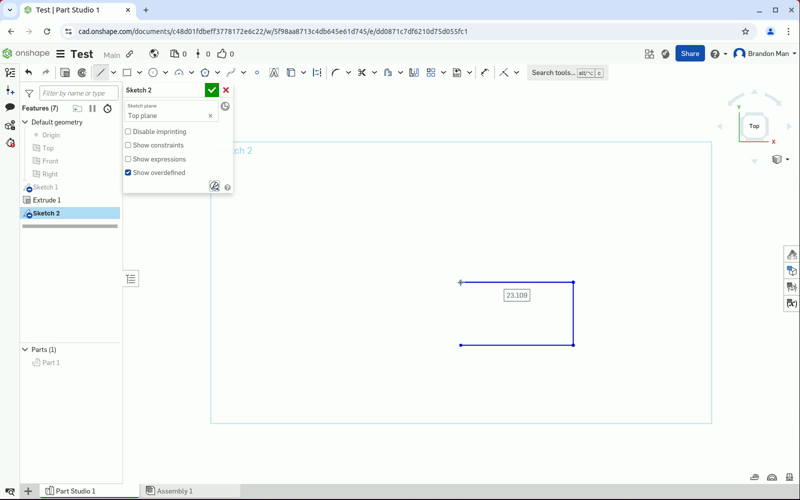
mouse_move(460, 345)
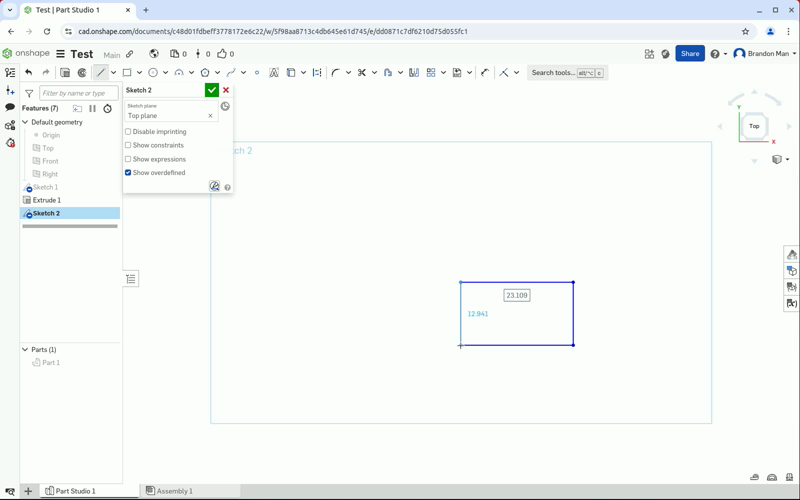
key_up(shift)
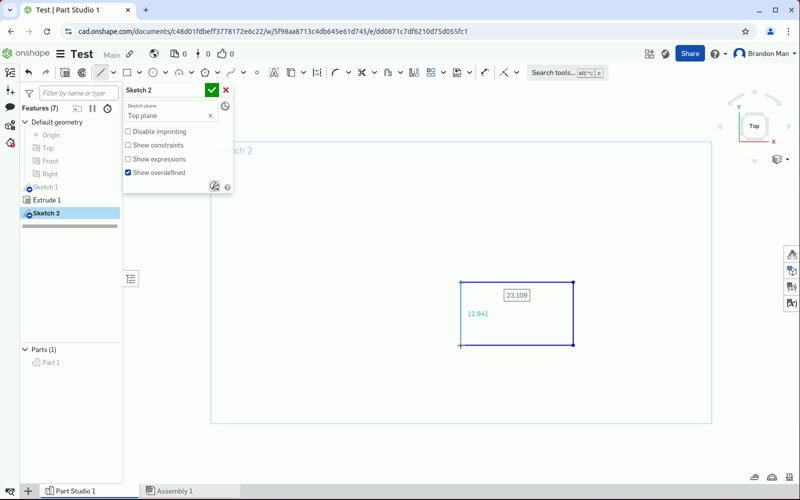
click(460, 345)
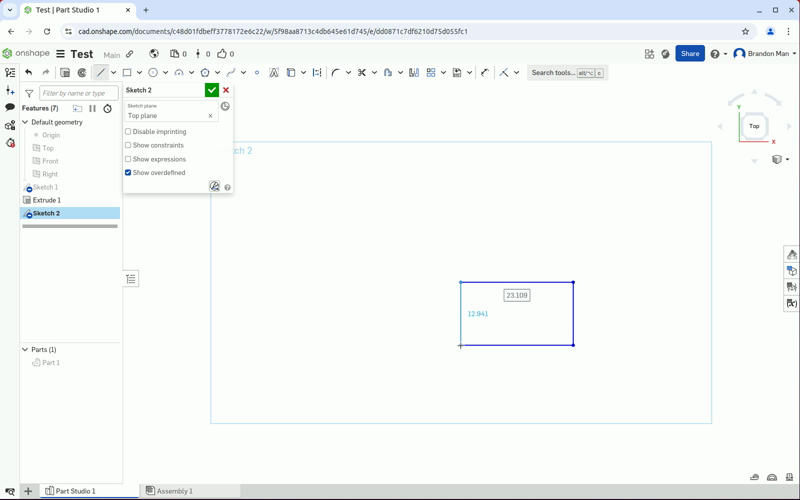
key(esc)
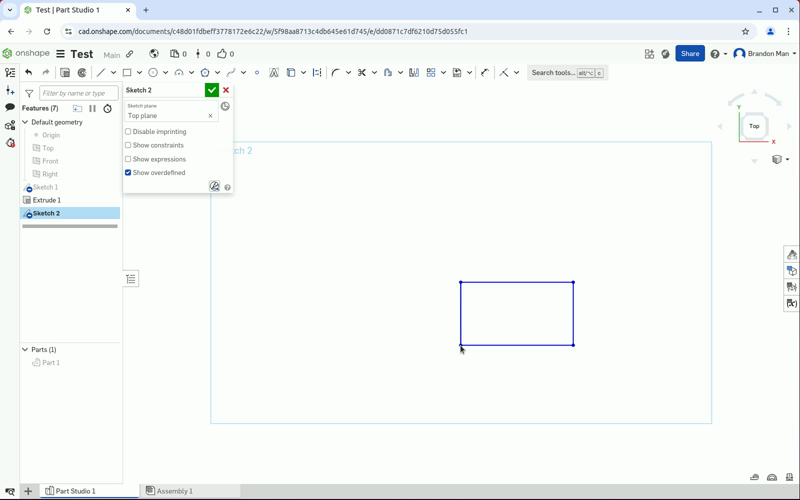
mouse_move(536, 326)
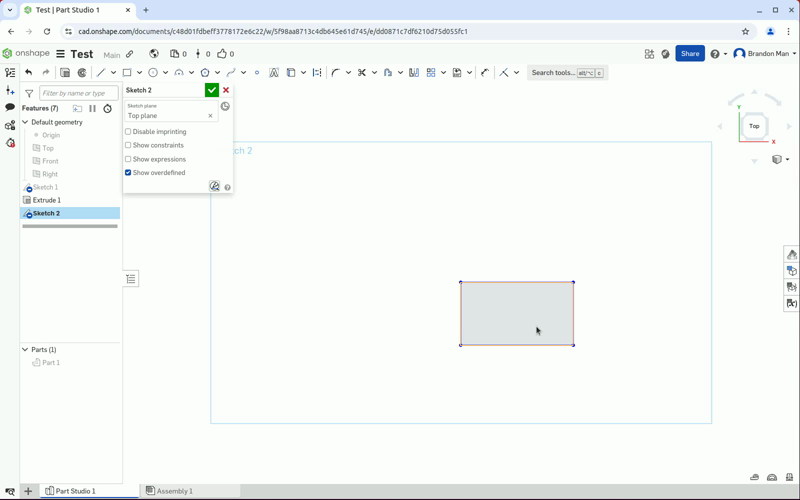
click(536, 326)
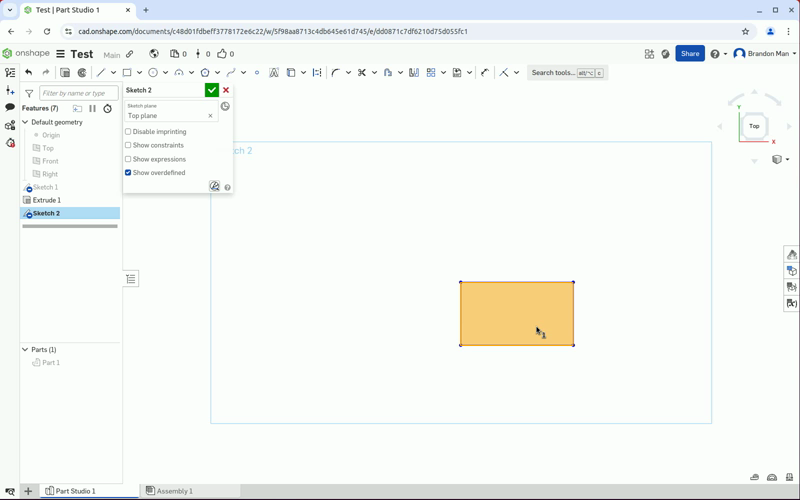
mouse_move(73, 352)
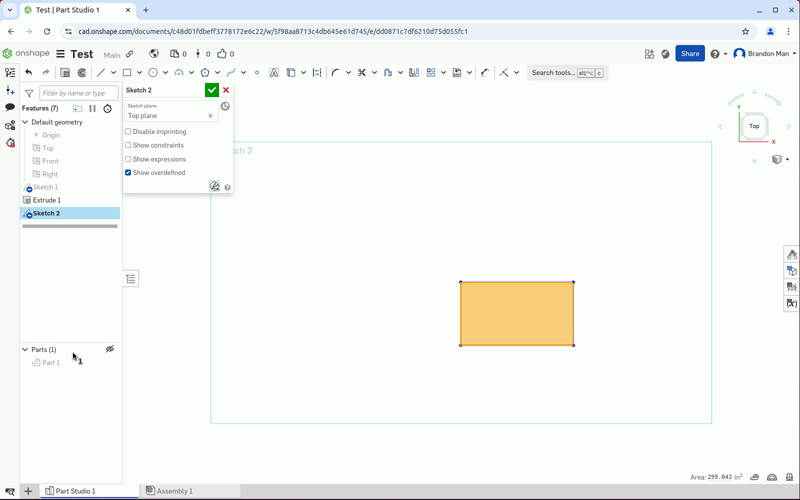
key(shift+y)
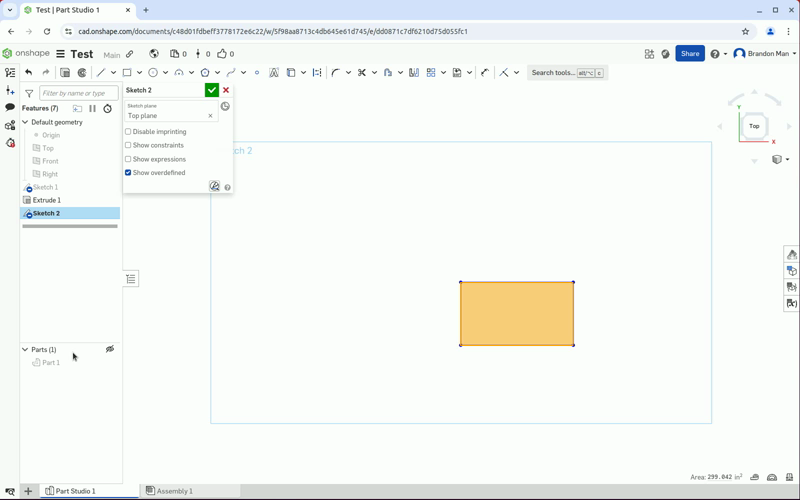
key(shift+e)
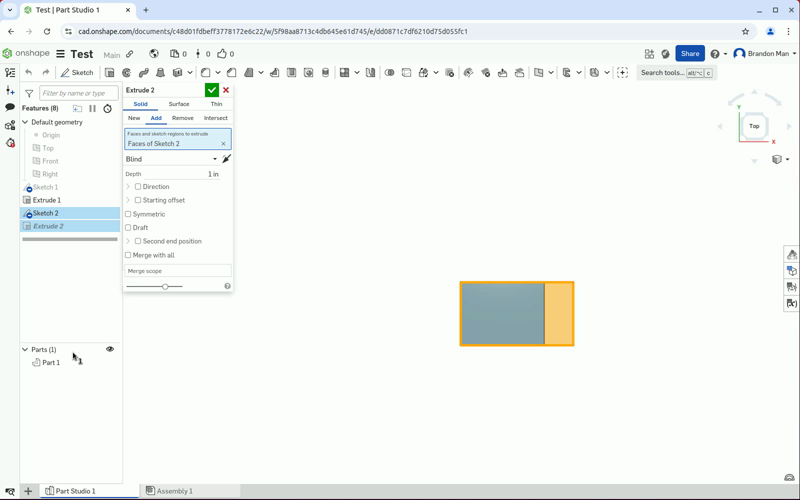
mouse_move(143, 106)
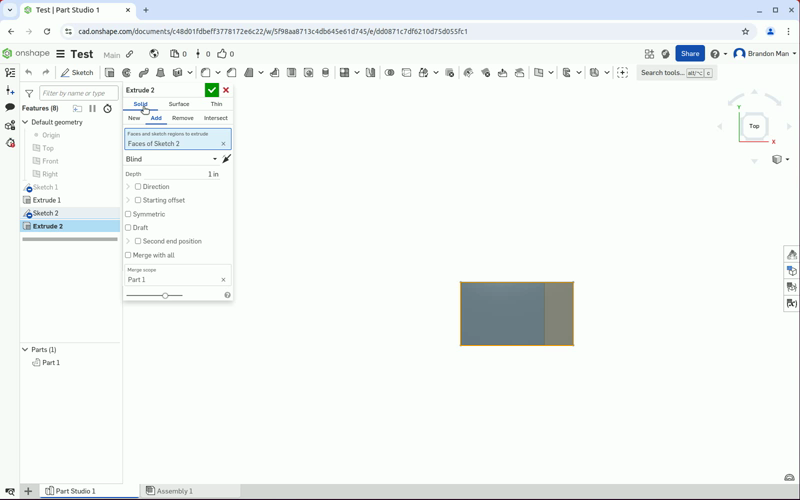
click(143, 106)
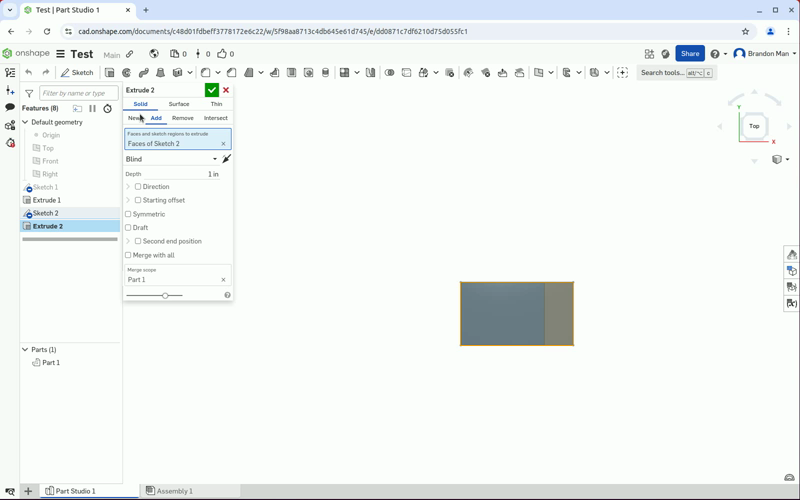
mouse_move(137, 120)
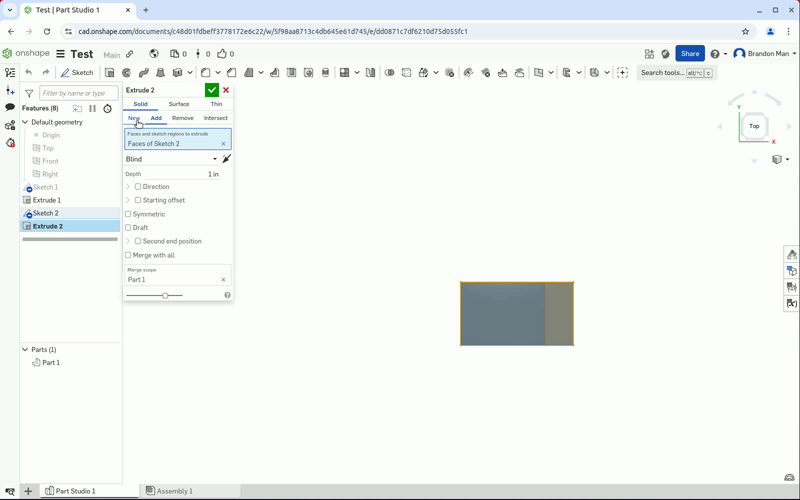
click(137, 120)
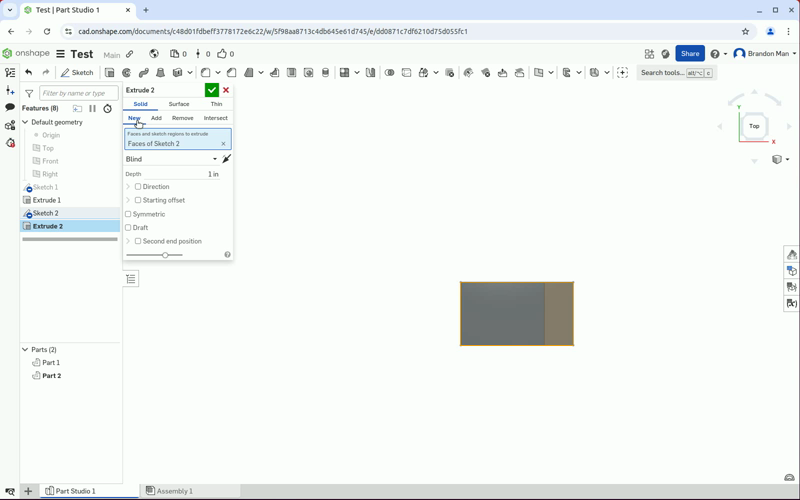
key(tab, 4)
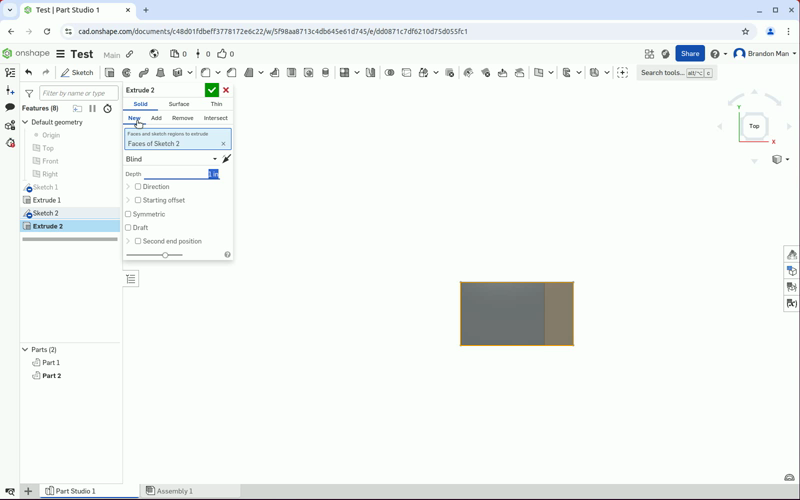
text(-0.241)
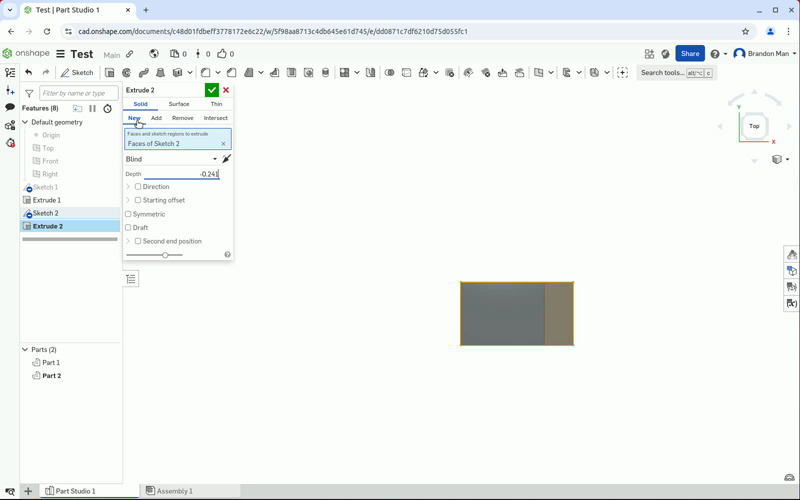
key(enter)
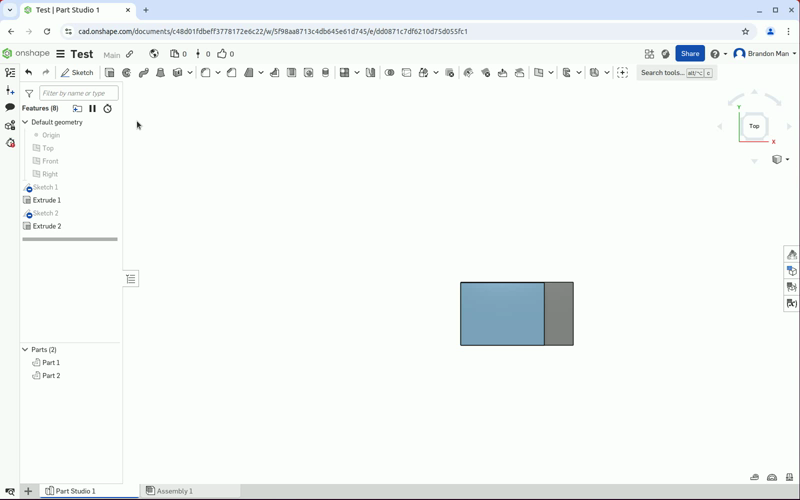
key(shift+h)
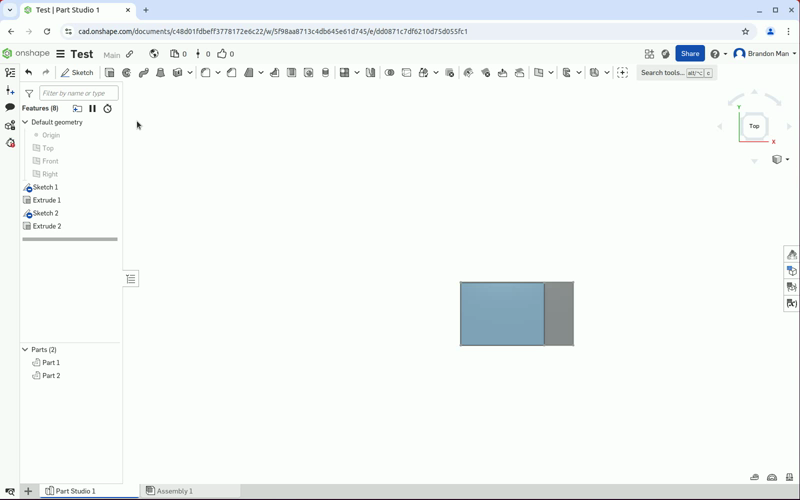
key(shift+h)
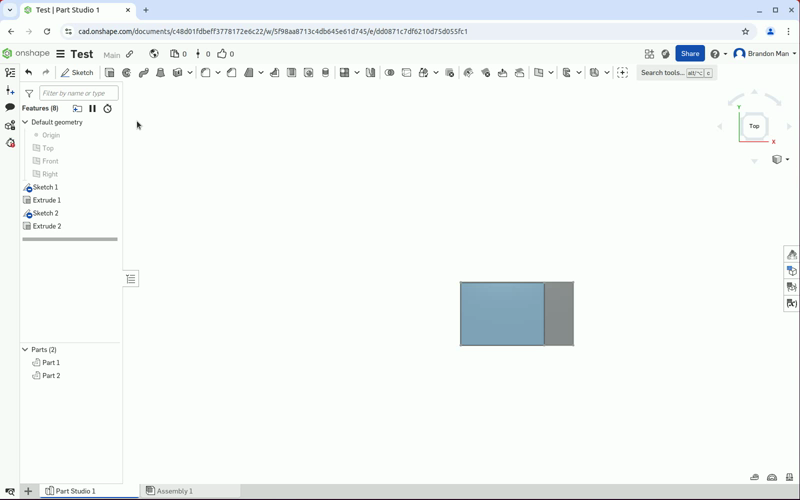
key(shift+7)
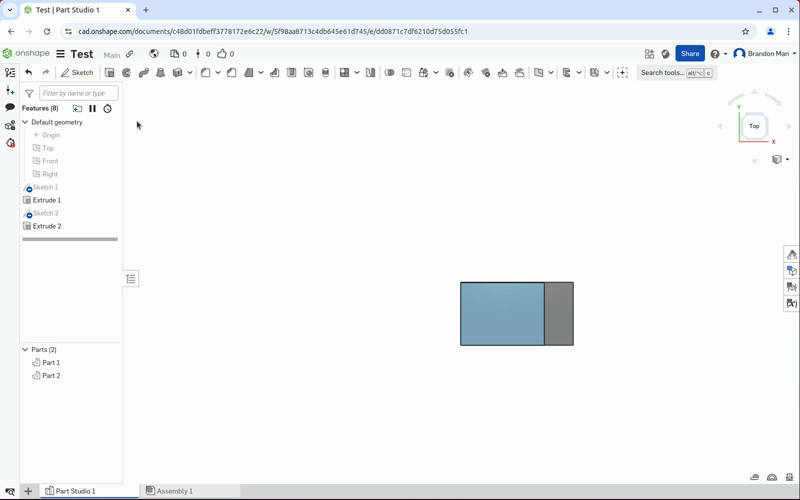
key(up, 3)
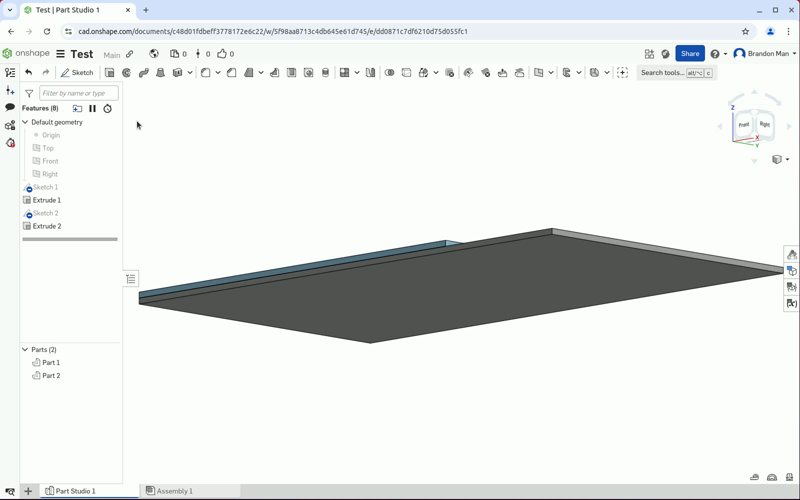
key(left, 3)
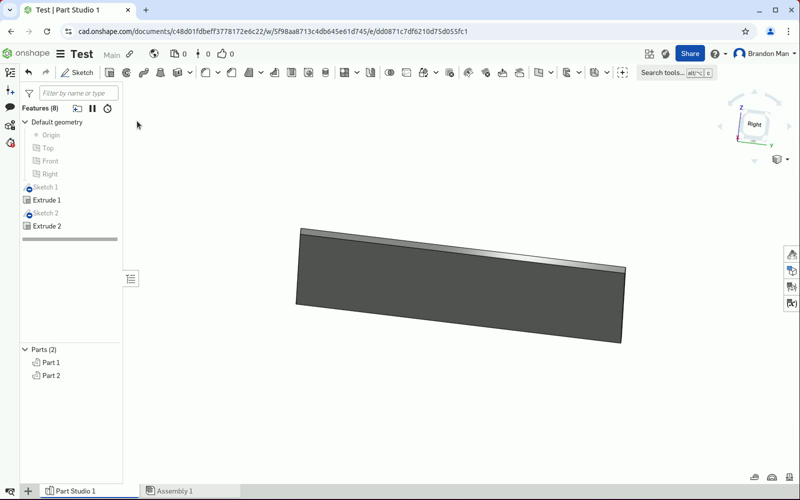
key(right, 3)
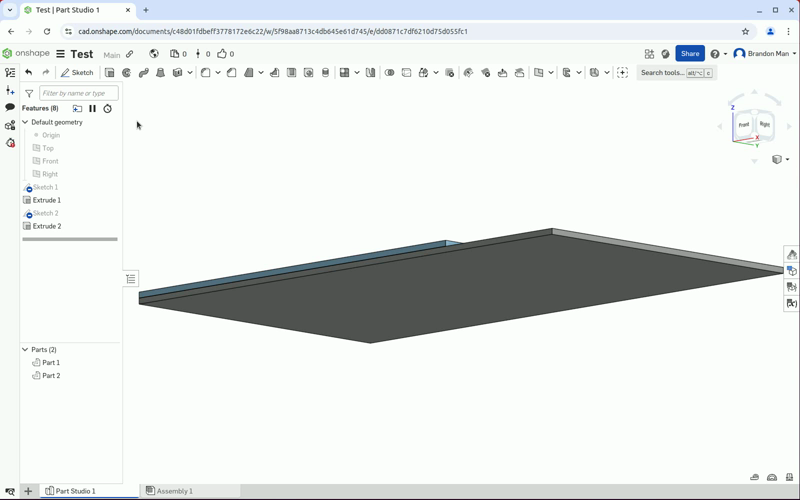
key(down, 3)
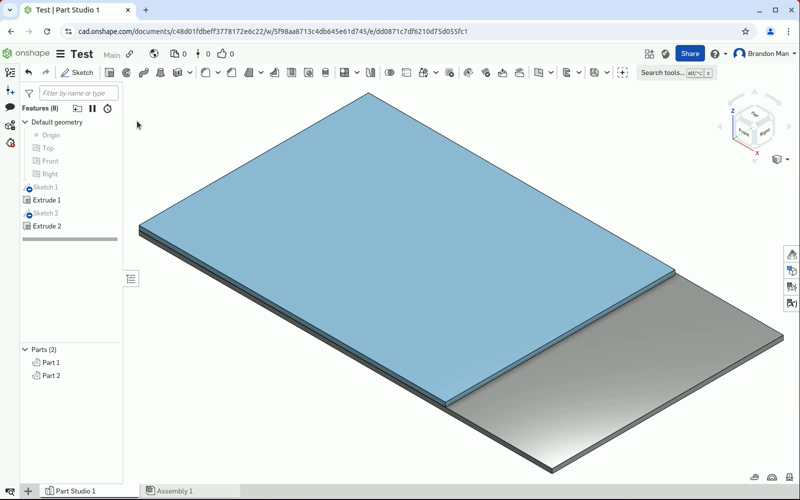
mouse_move(73, 189)
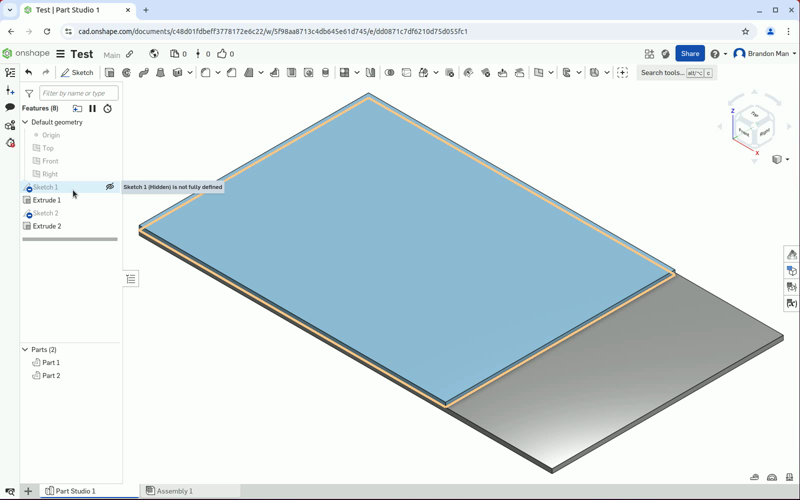
click(73, 189)